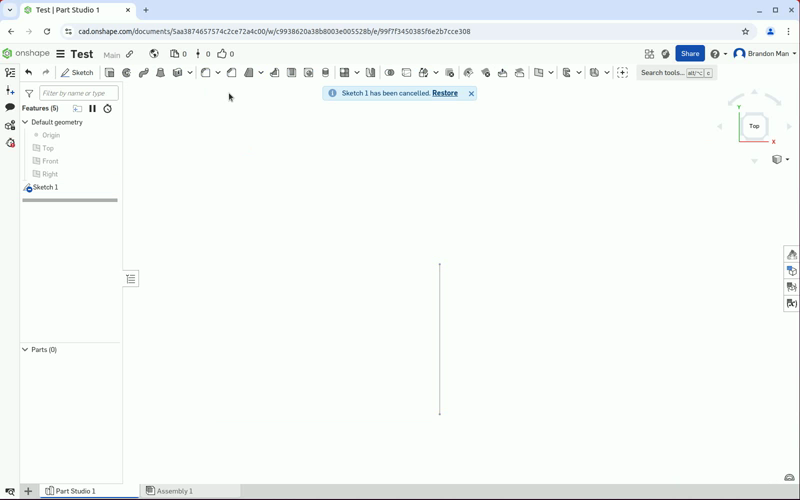
key(shift+h)
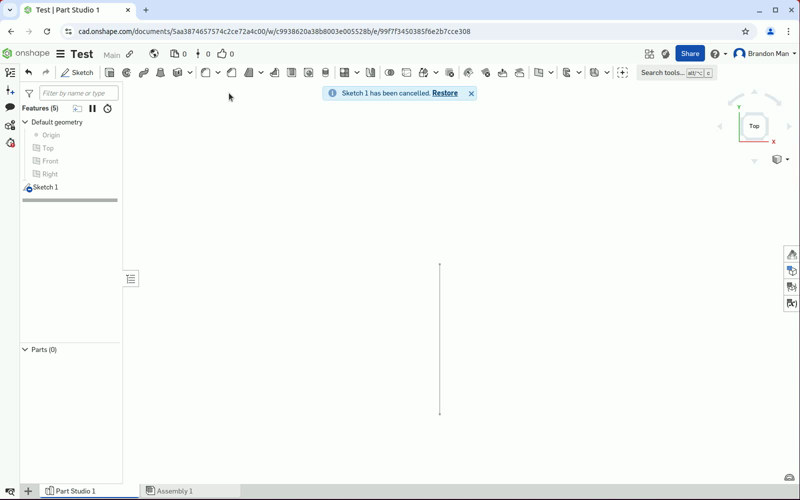
key(shift+s)
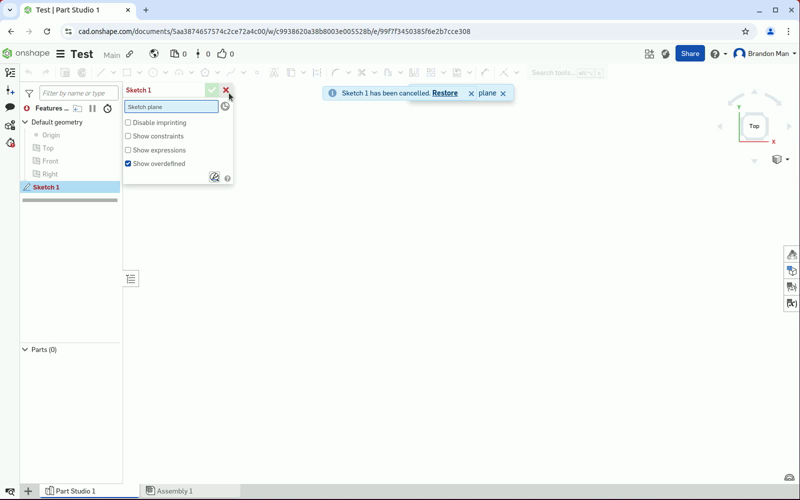
mouse_move(73, 150)
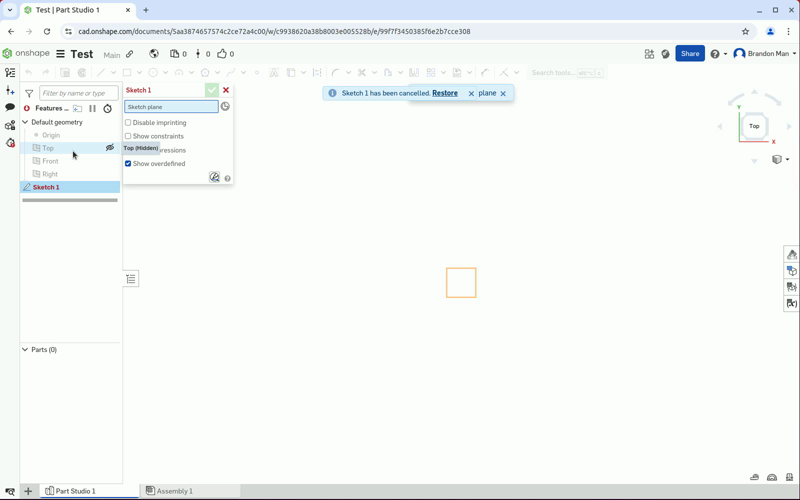
click(73, 150)
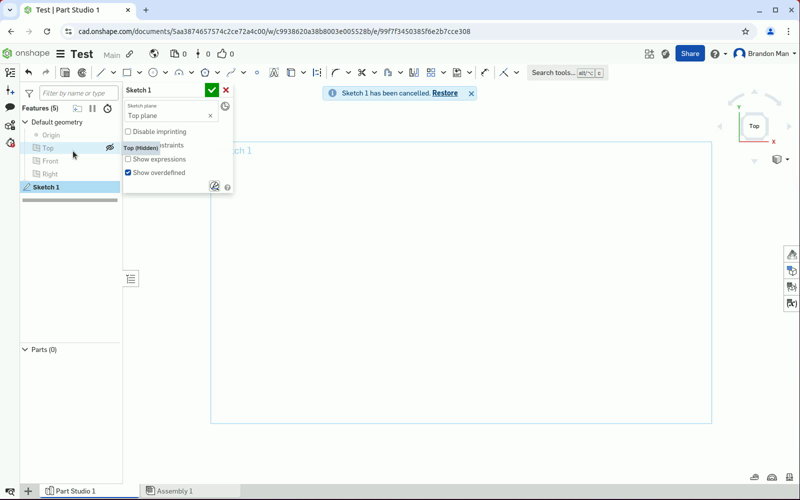
mouse_move(73, 352)
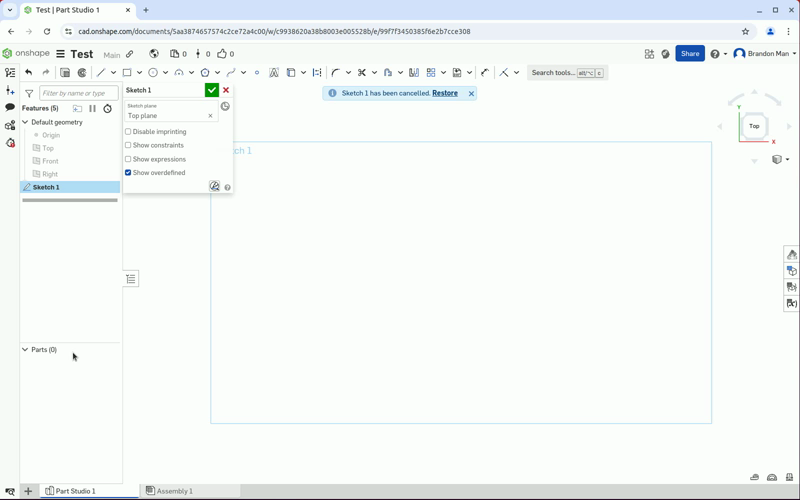
key(y)
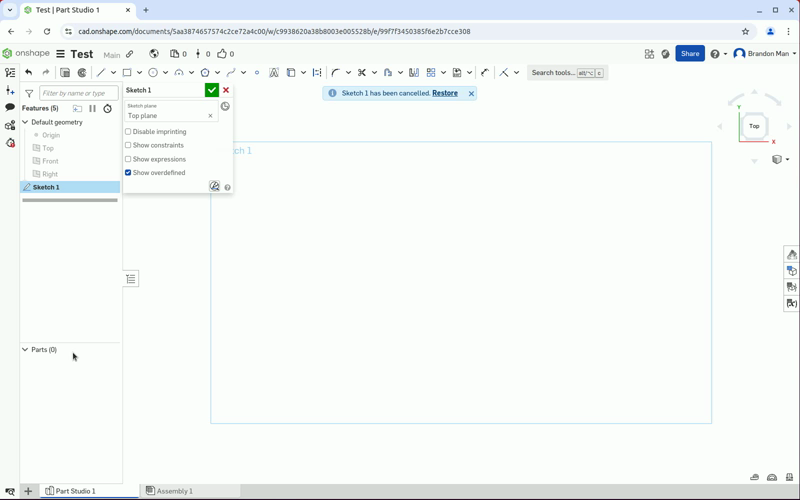
key(l)
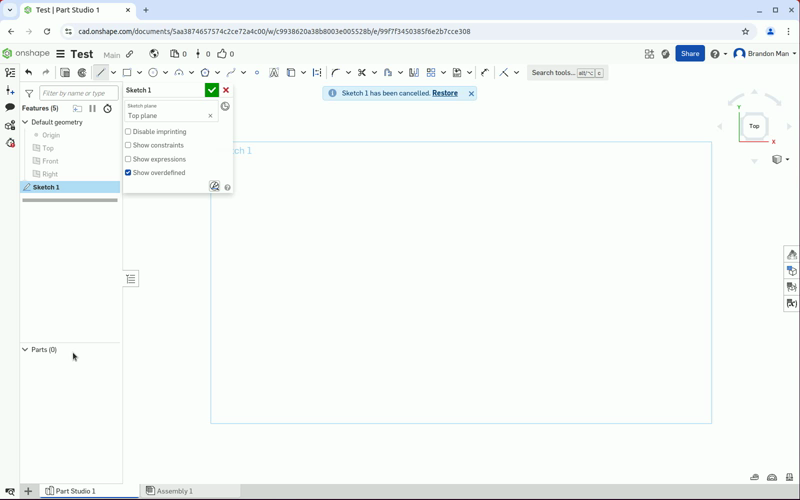
key_down(shift)
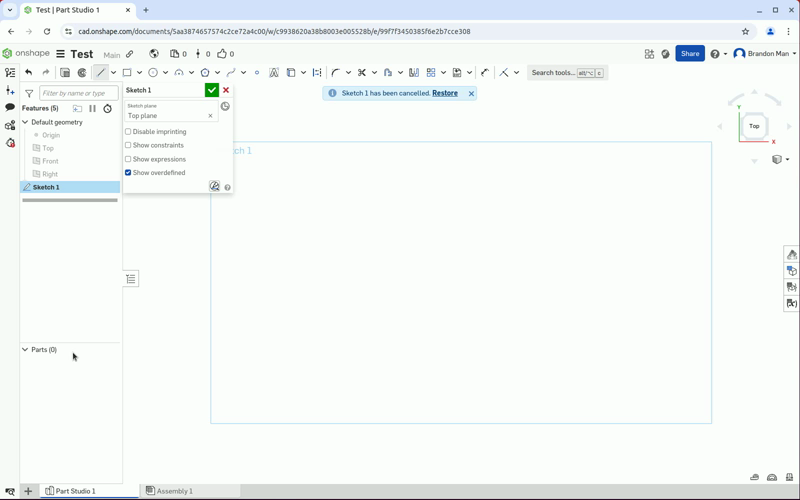
mouse_move(443, 272)
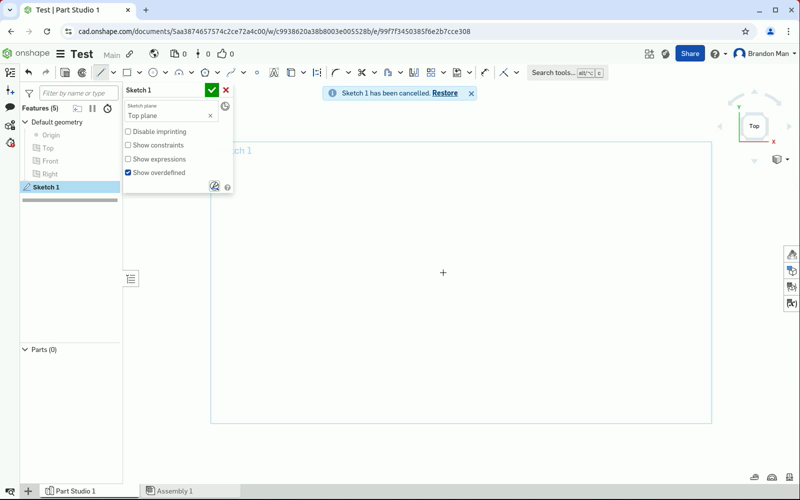
click(443, 272)
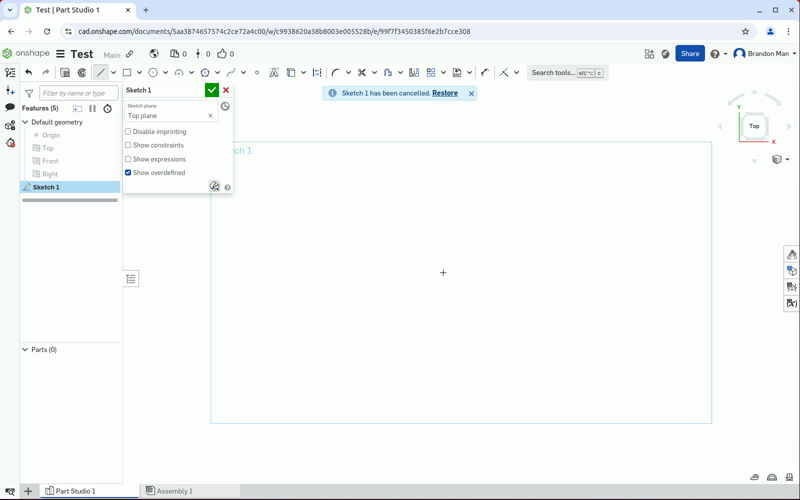
key_up(shift)
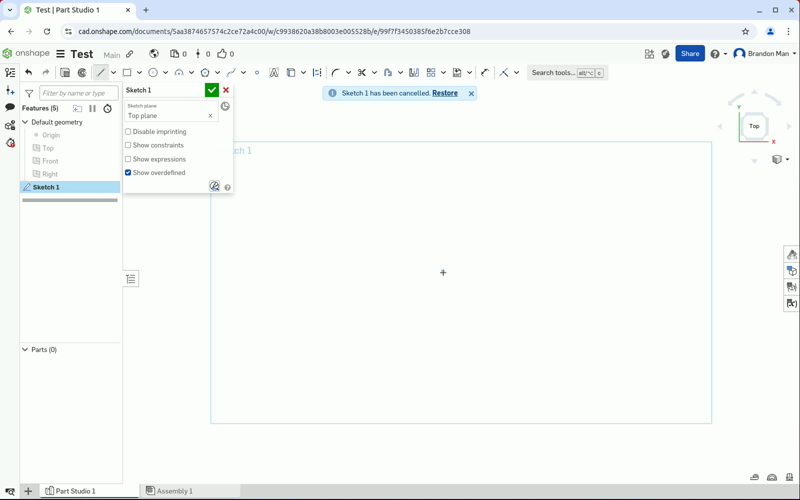
key_down(shift)
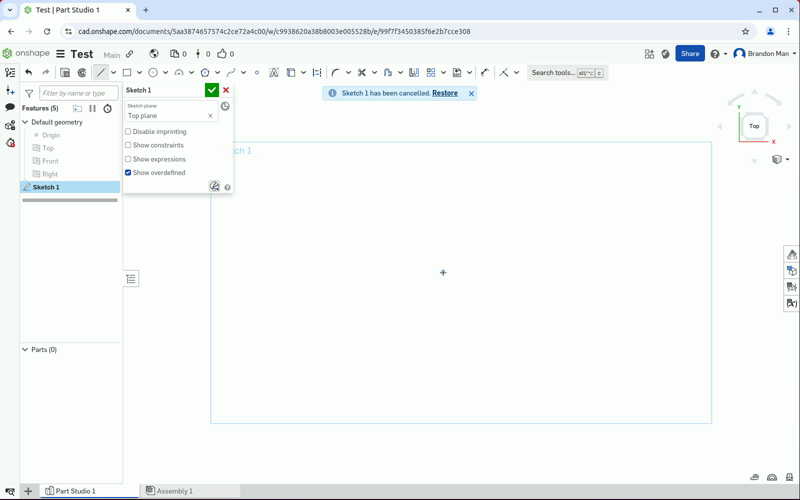
mouse_move(473, 272)
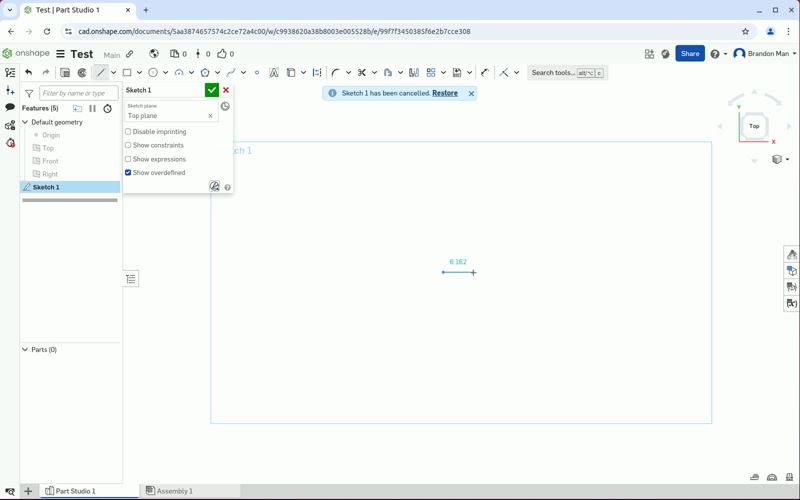
mouse_move(443, 293)
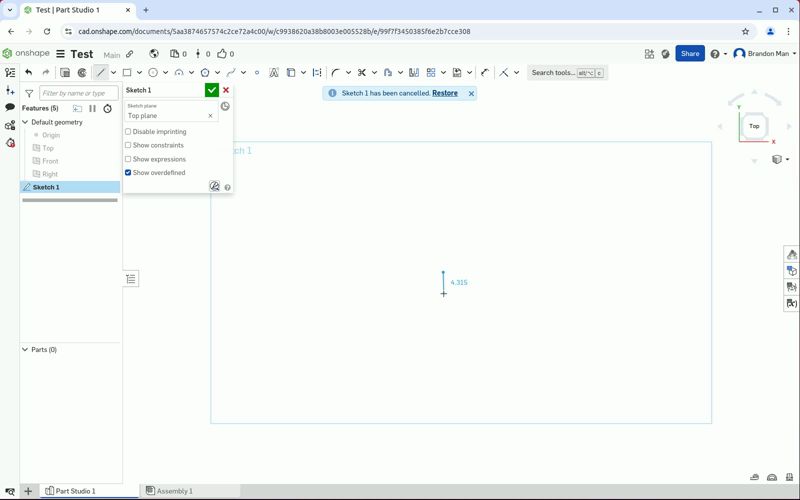
click(443, 293)
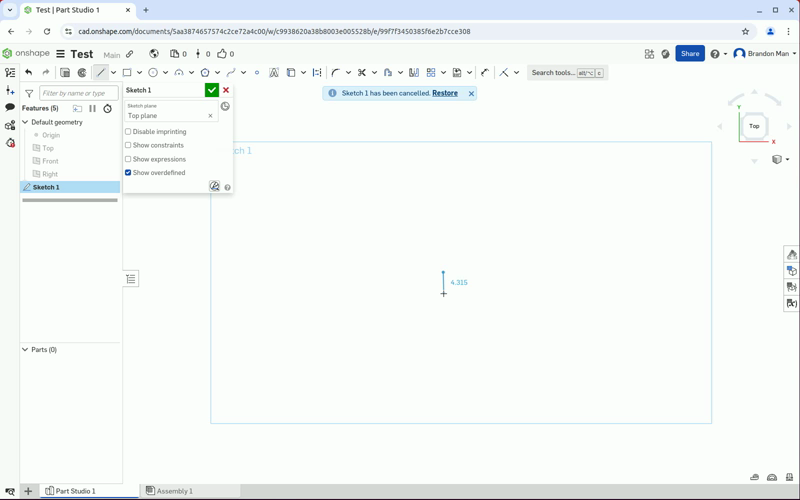
key_up(shift)
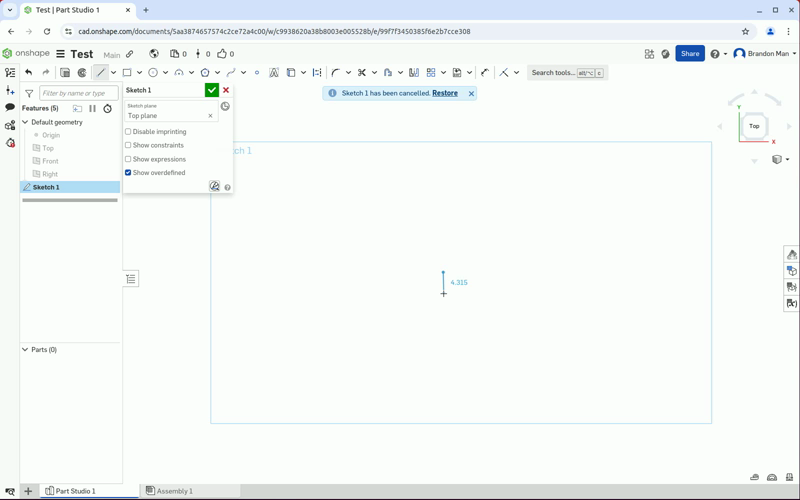
key_down(shift)
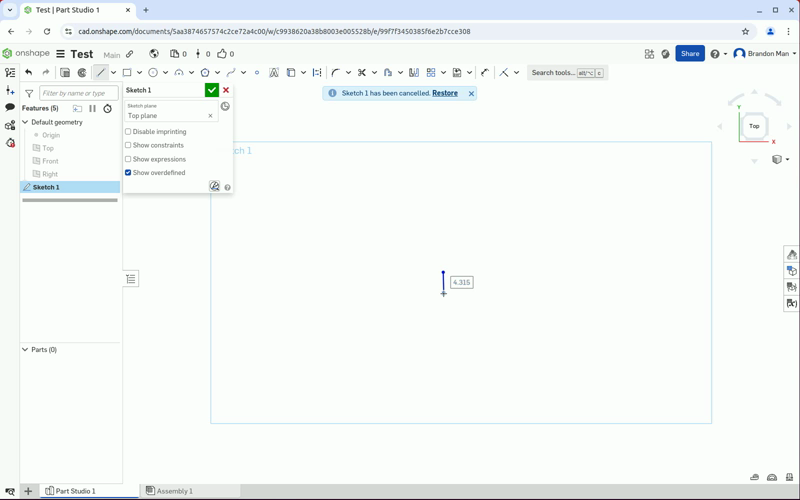
mouse_move(473, 293)
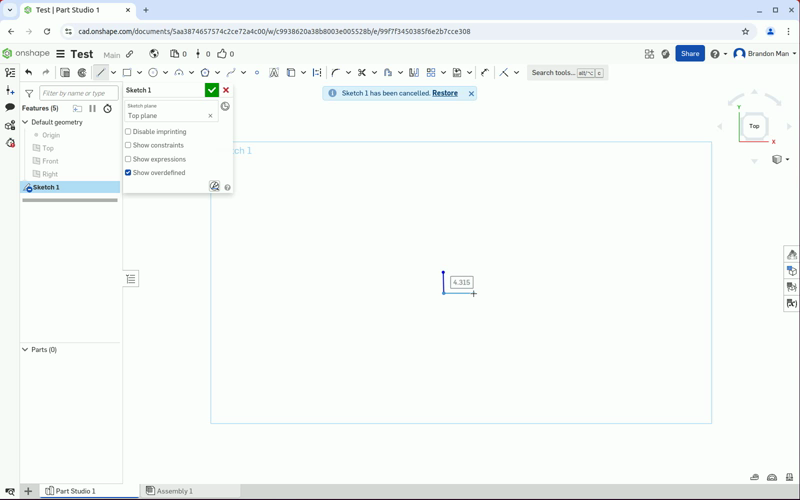
mouse_move(461, 303)
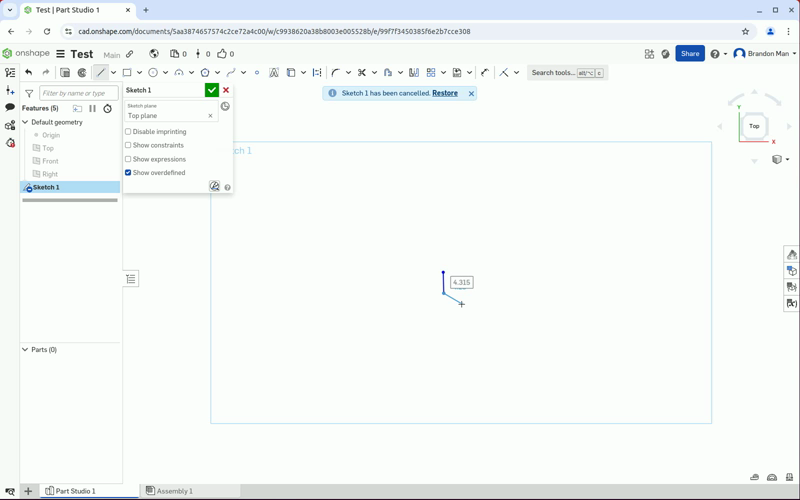
click(461, 303)
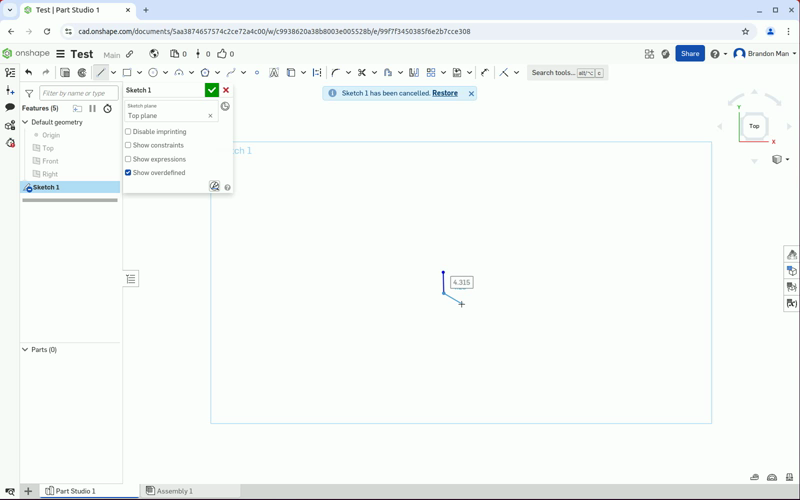
key_up(shift)
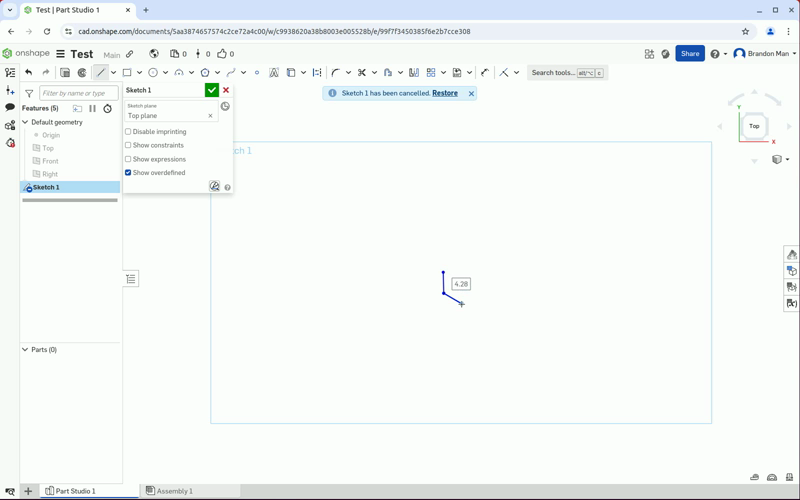
key_down(shift)
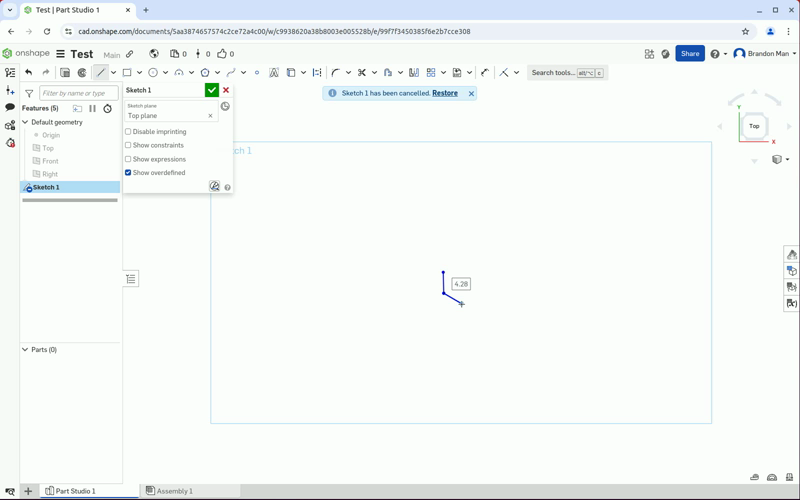
mouse_move(492, 303)
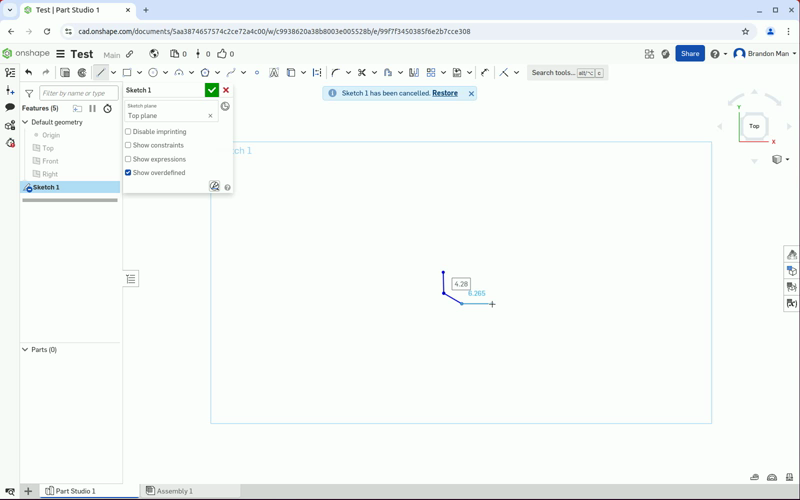
mouse_move(480, 293)
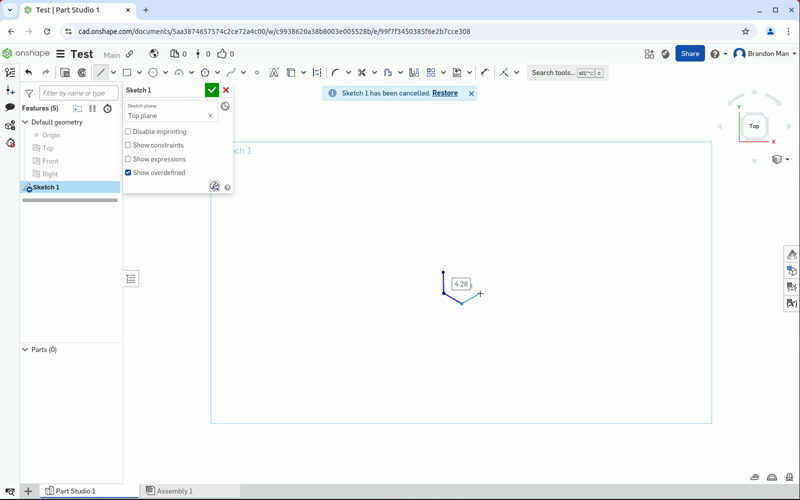
click(480, 293)
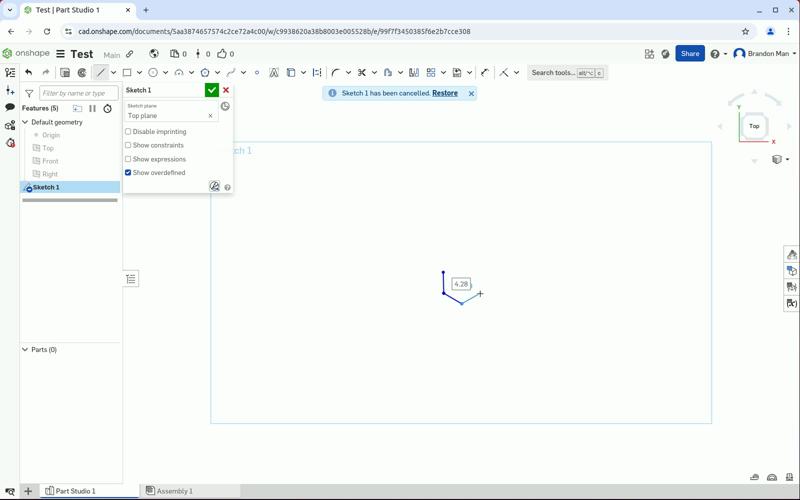
key_up(shift)
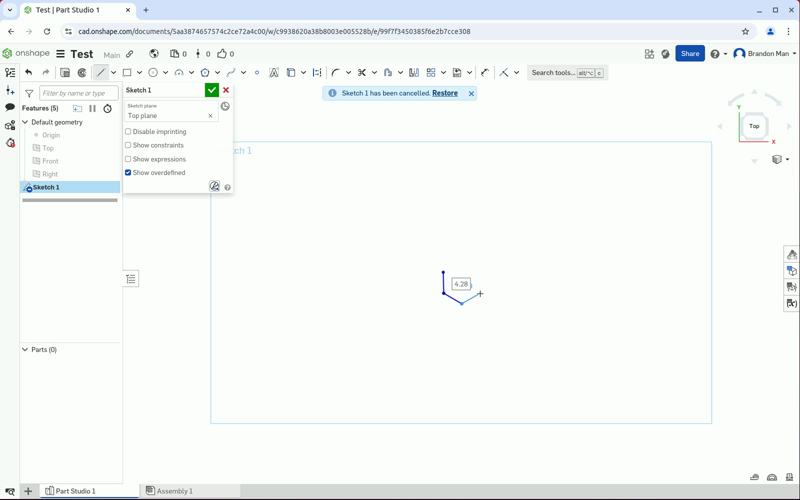
key_down(shift)
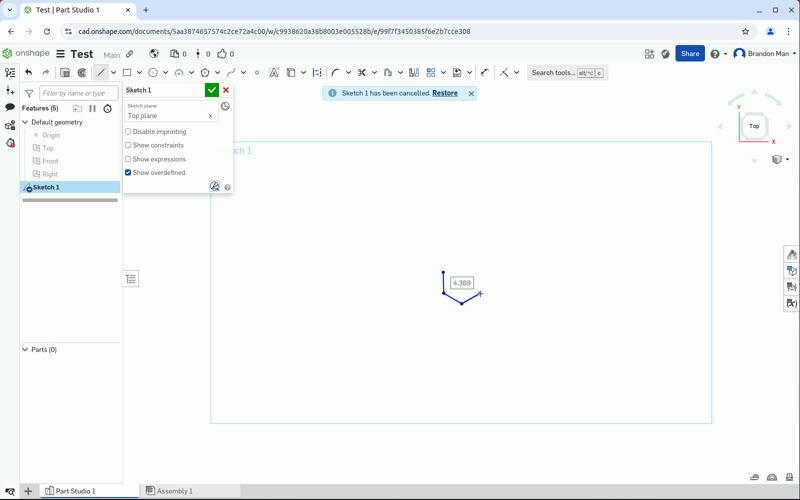
mouse_move(510, 293)
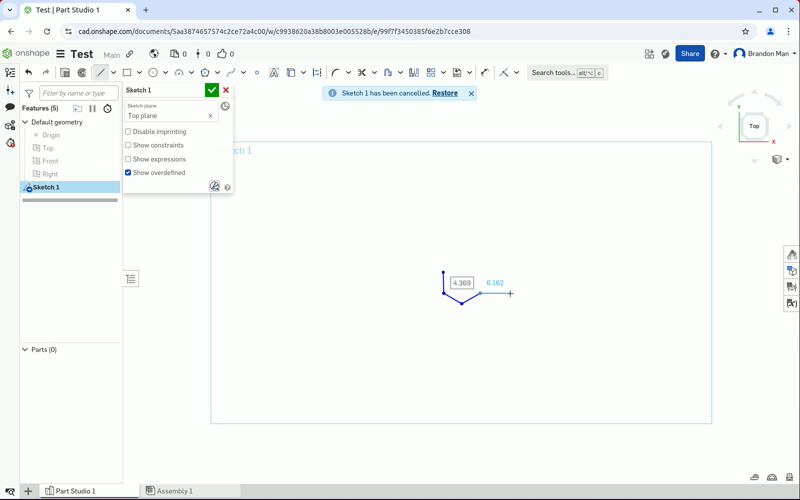
mouse_move(480, 272)
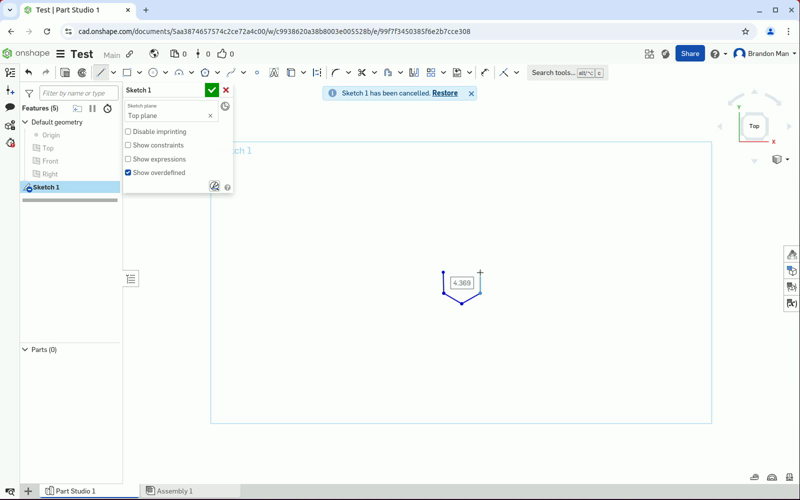
click(480, 272)
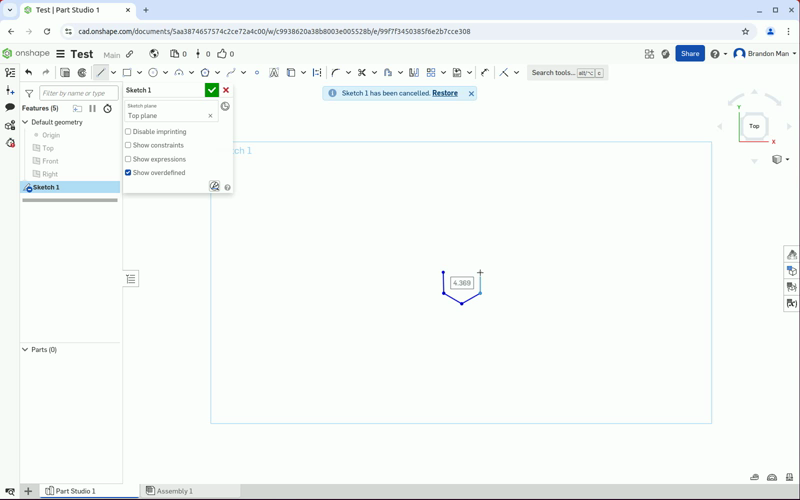
key_up(shift)
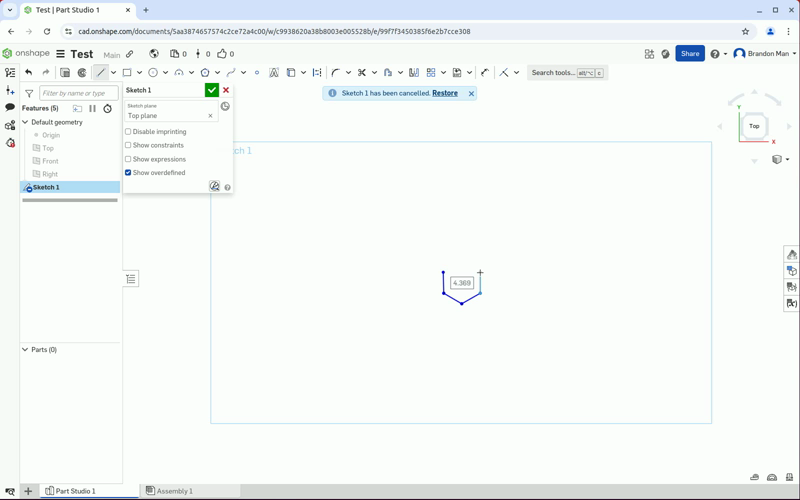
key_down(shift)
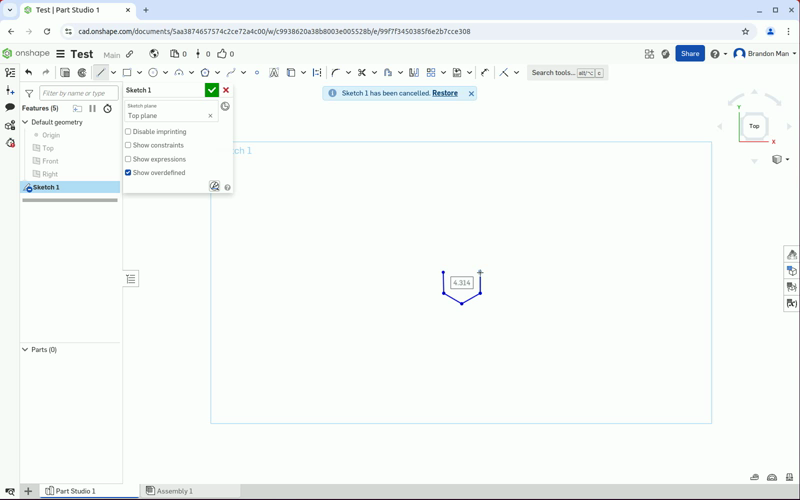
mouse_move(510, 272)
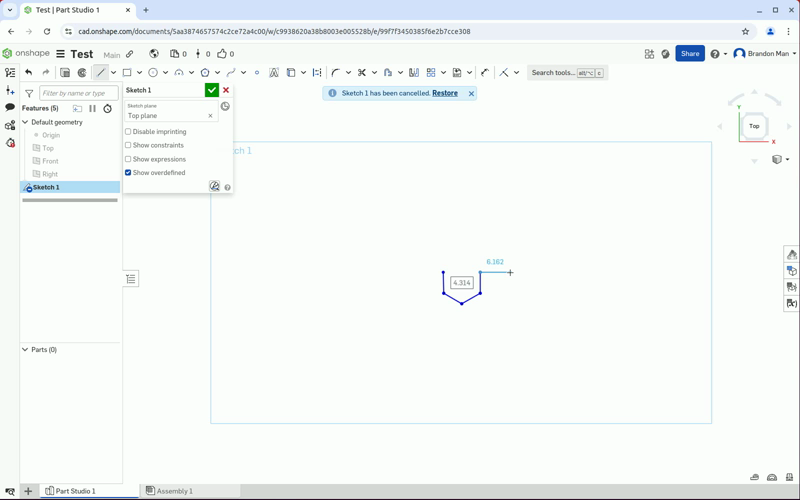
mouse_move(461, 261)
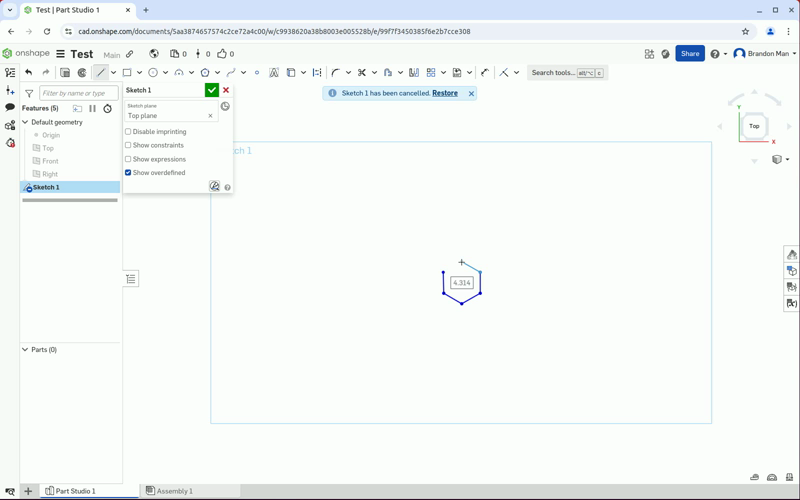
click(461, 261)
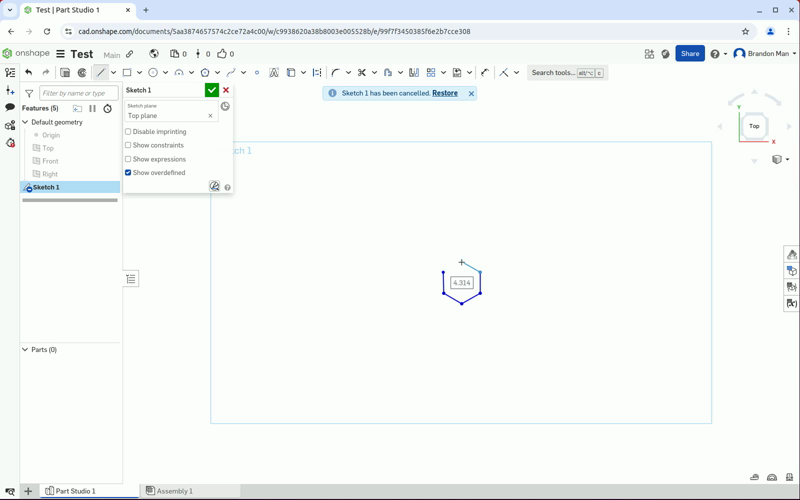
key_up(shift)
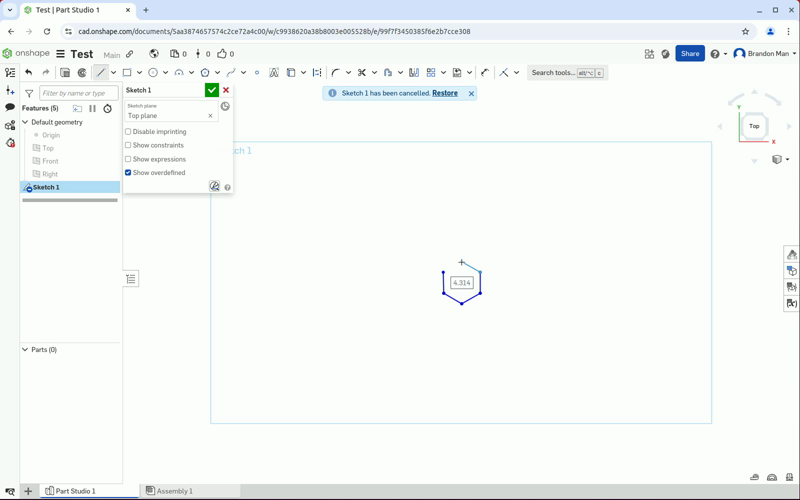
mouse_move(491, 261)
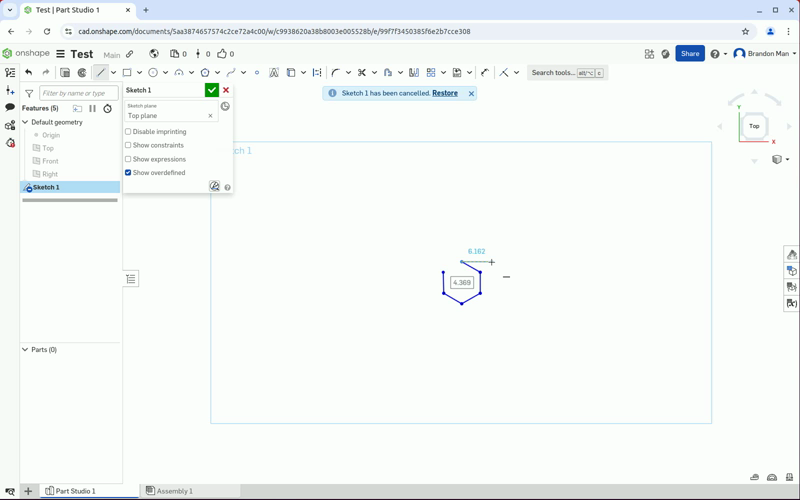
key_down(shift)
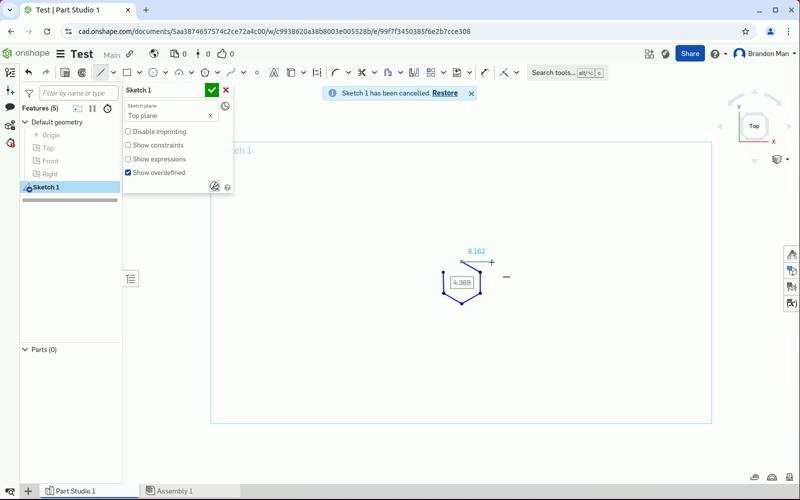
mouse_move(443, 272)
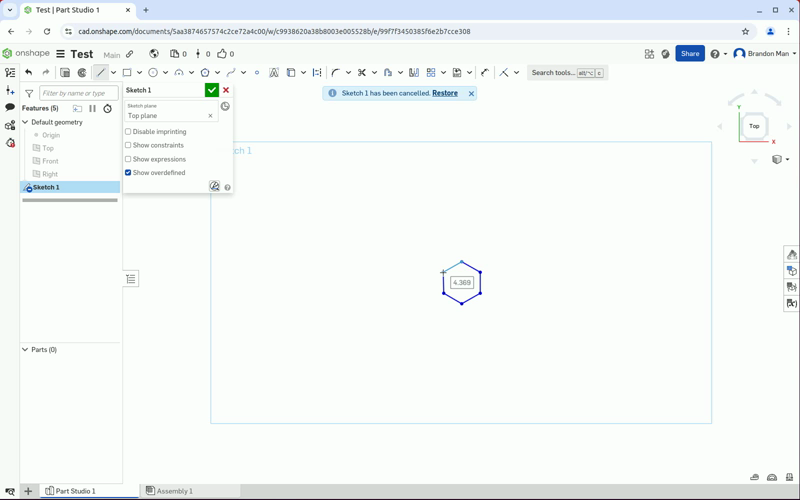
key_up(shift)
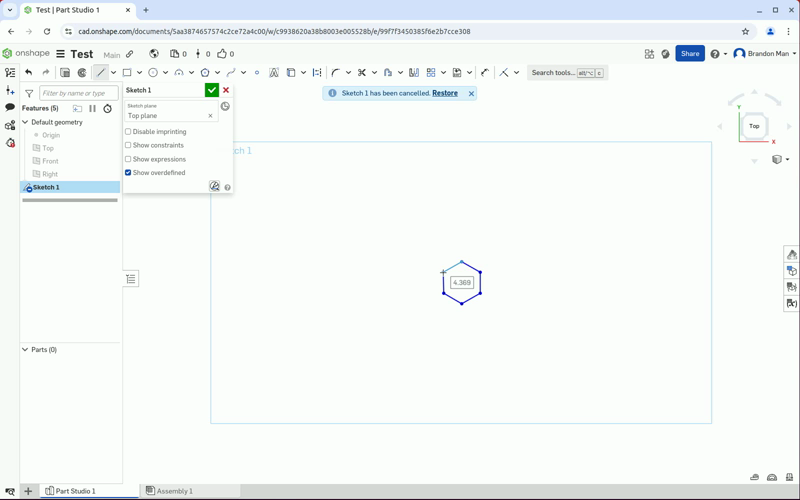
click(443, 272)
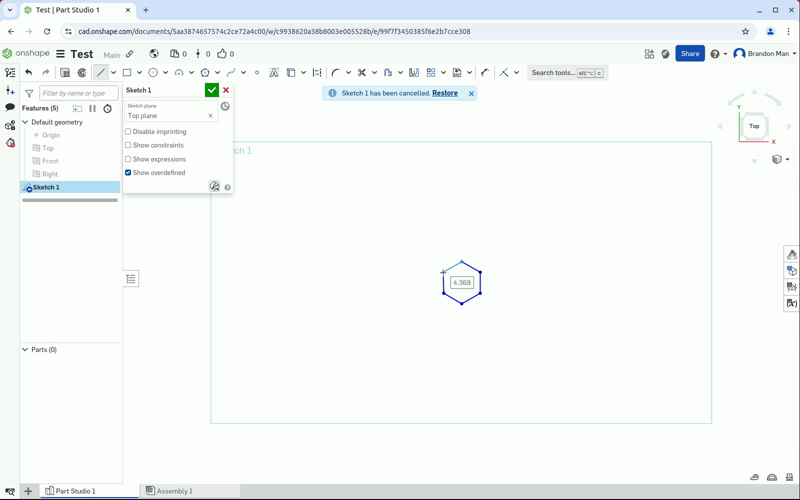
key(esc)
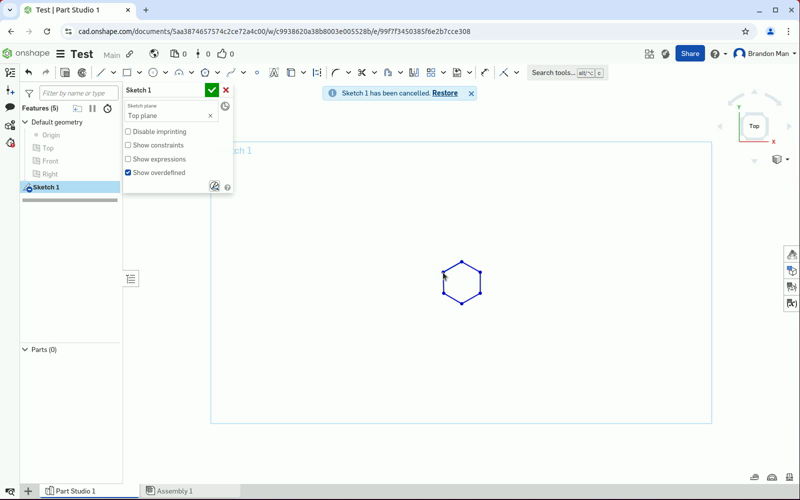
mouse_move(445, 276)
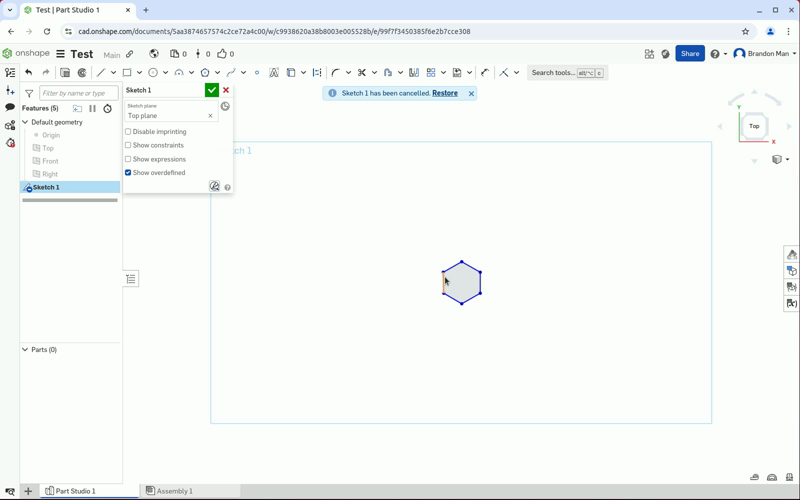
scroll(6)
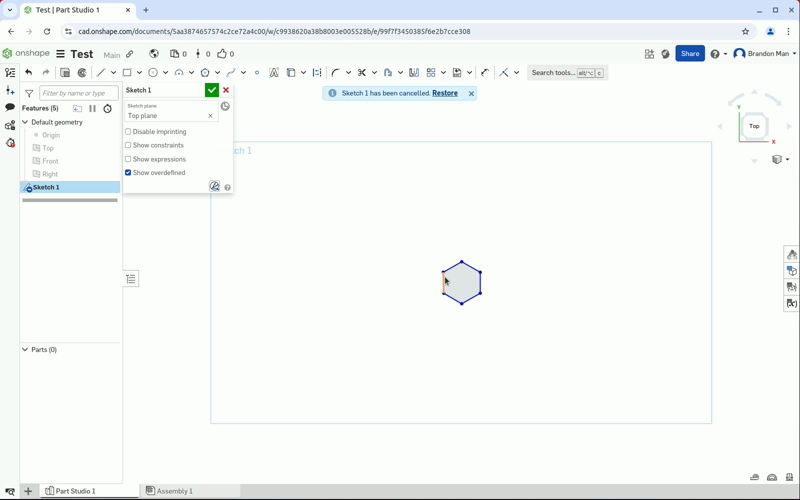
scroll(6)
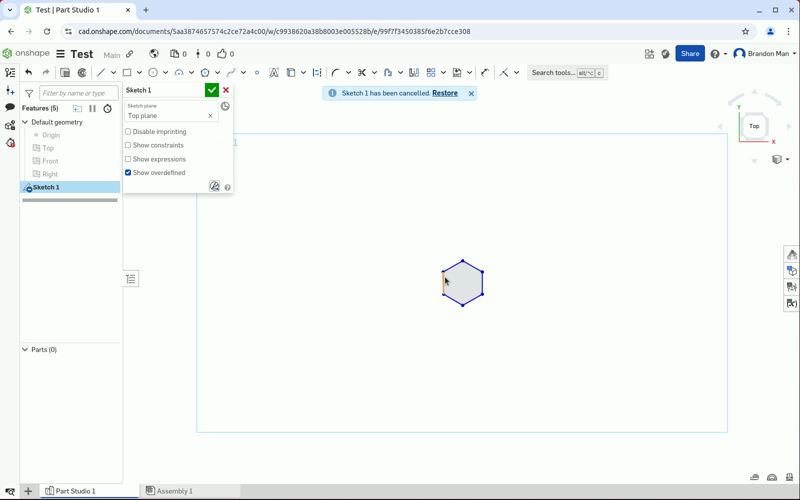
scroll(6)
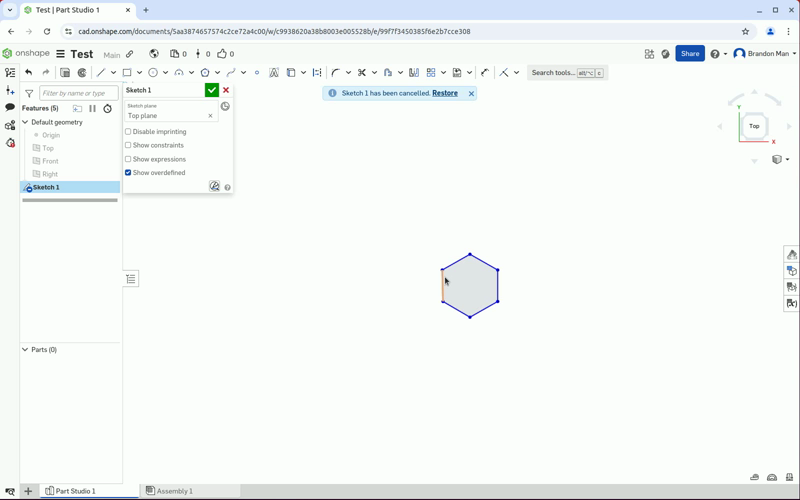
scroll(6)
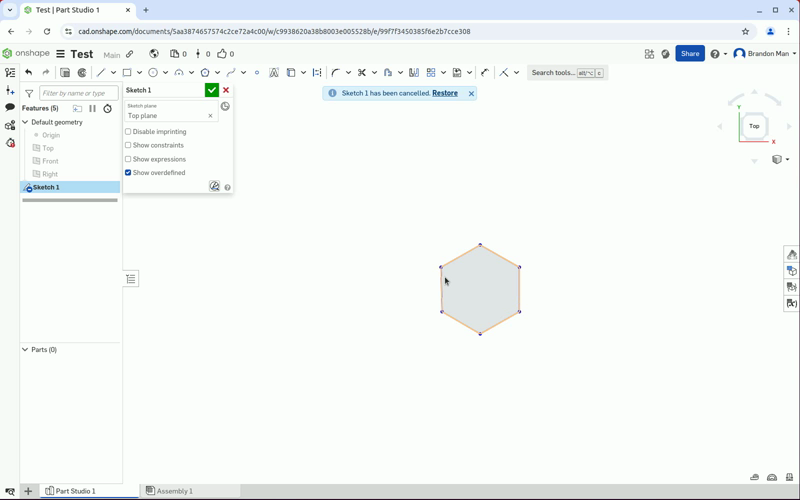
scroll(6)
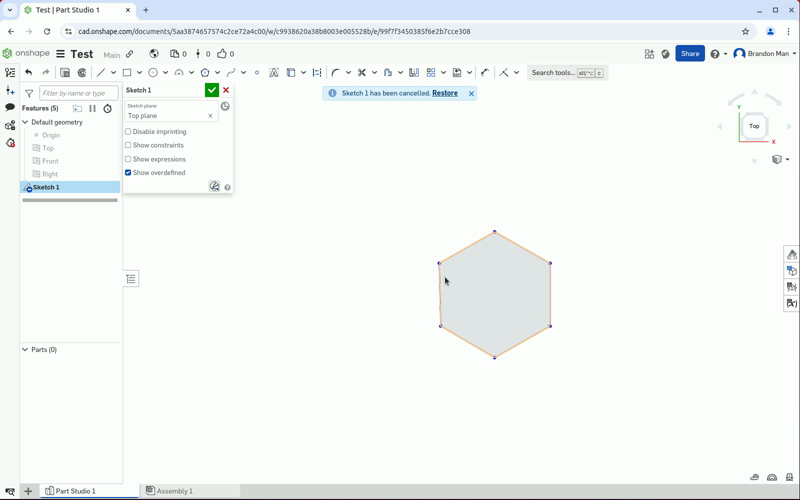
scroll(6)
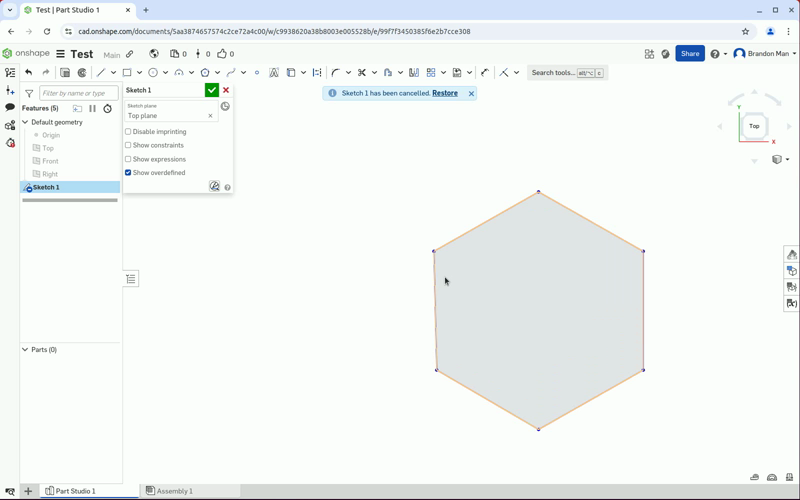
scroll(6)
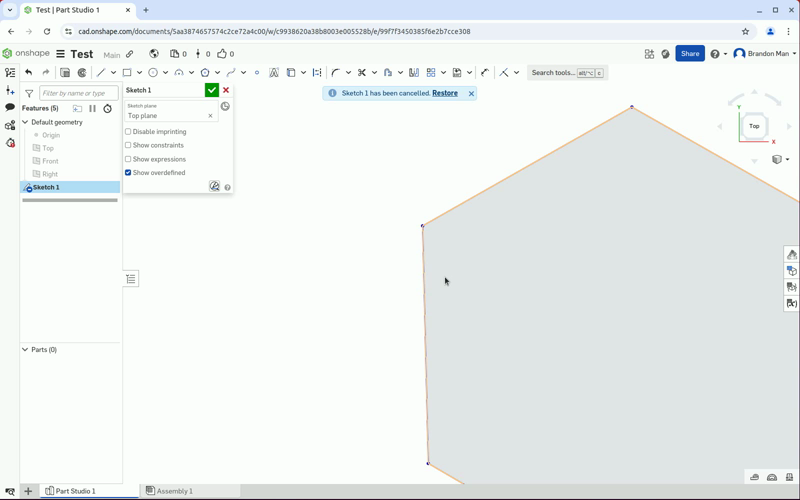
click(445, 276)
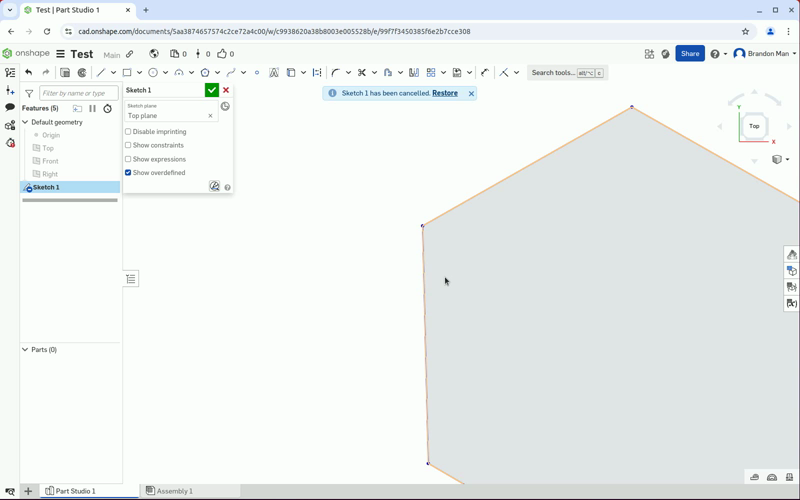
scroll(-6)
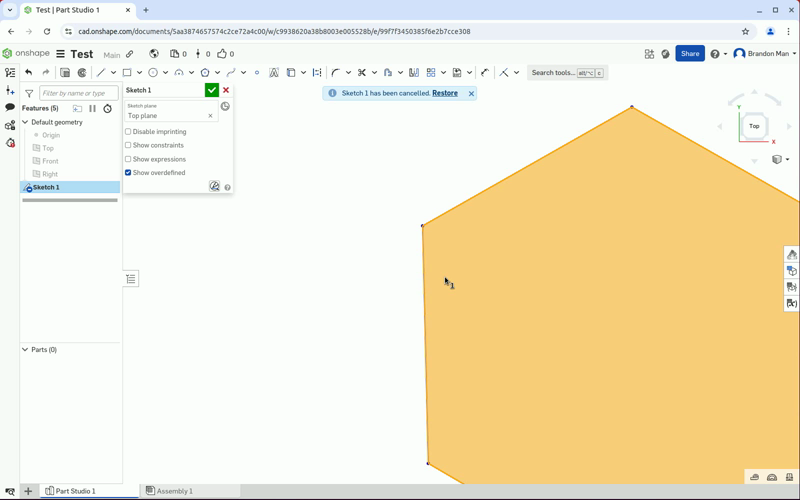
scroll(-6)
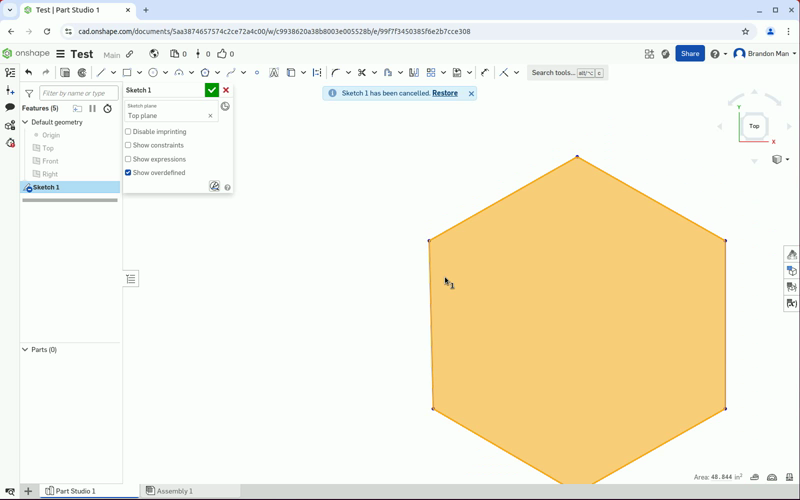
scroll(-6)
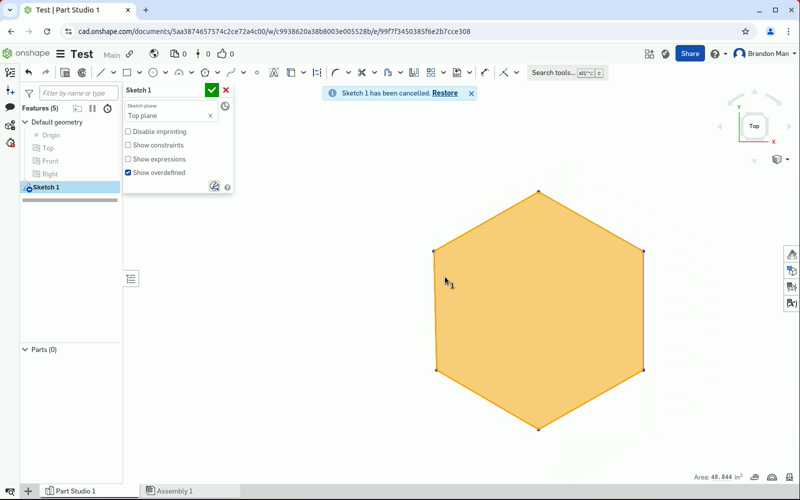
scroll(-6)
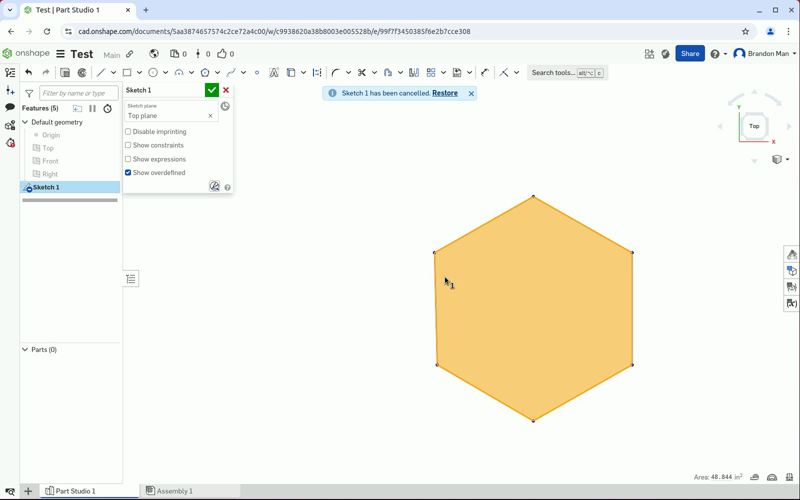
scroll(-6)
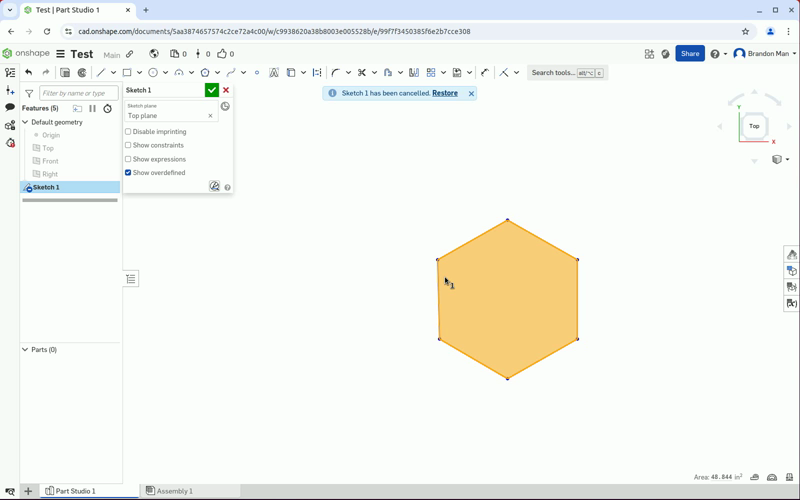
scroll(-6)
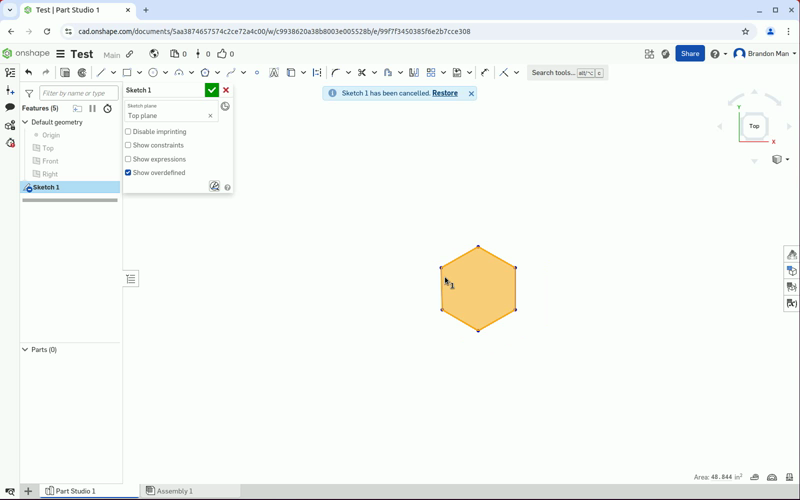
scroll(-6)
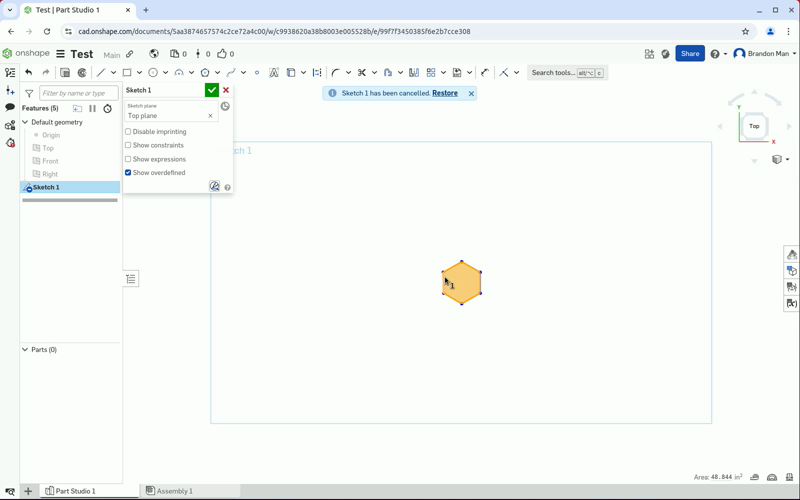
mouse_move(73, 352)
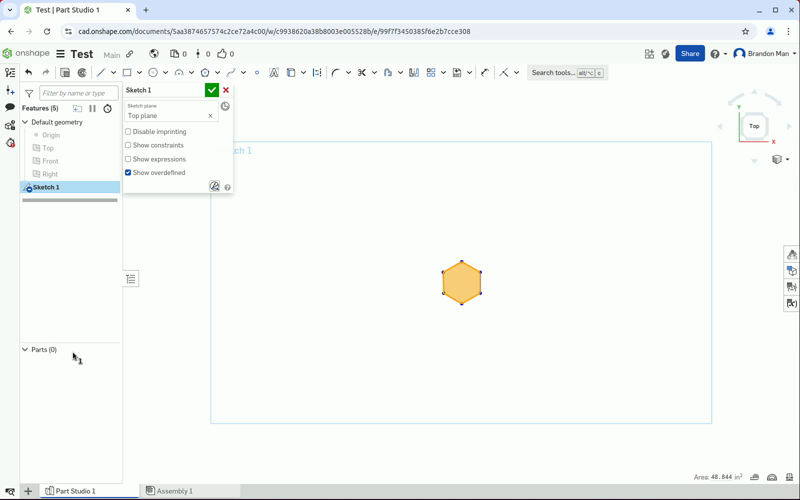
key(shift+y)
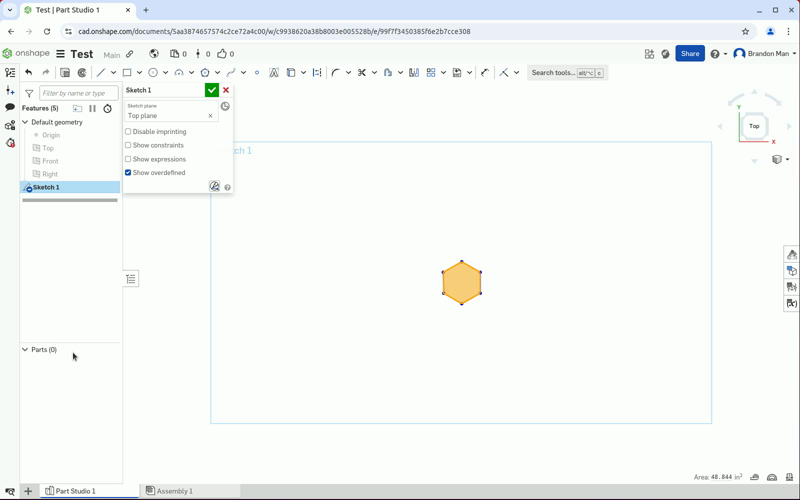
key(shift+e)
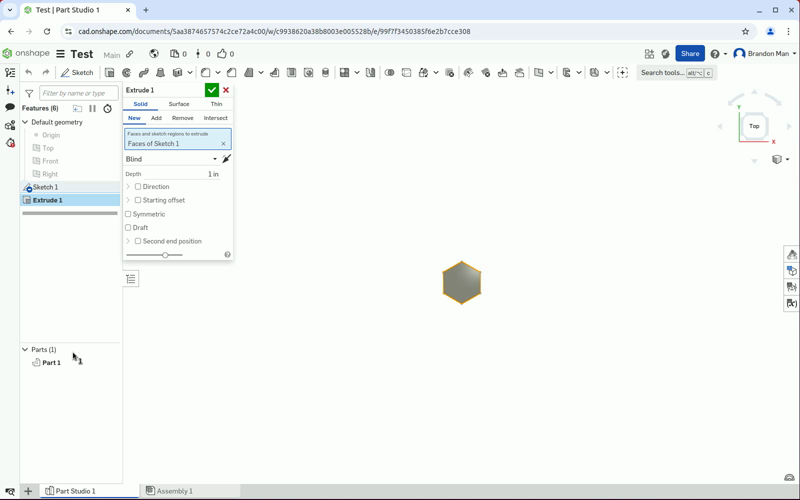
mouse_move(143, 106)
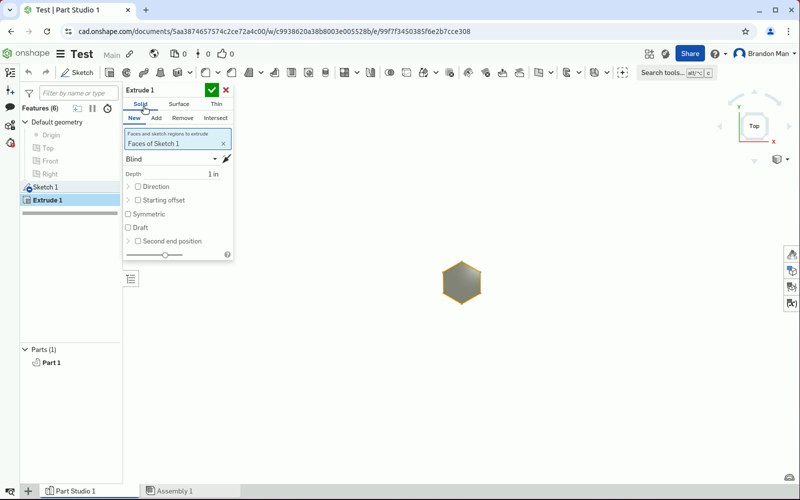
click(143, 106)
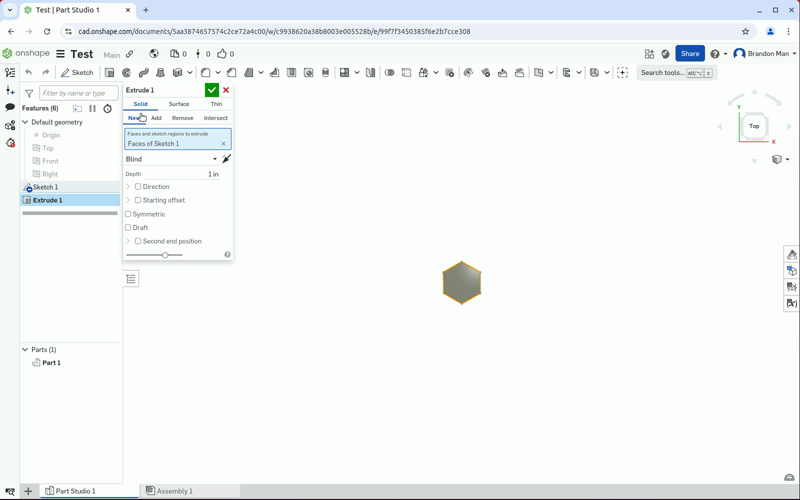
mouse_move(137, 120)
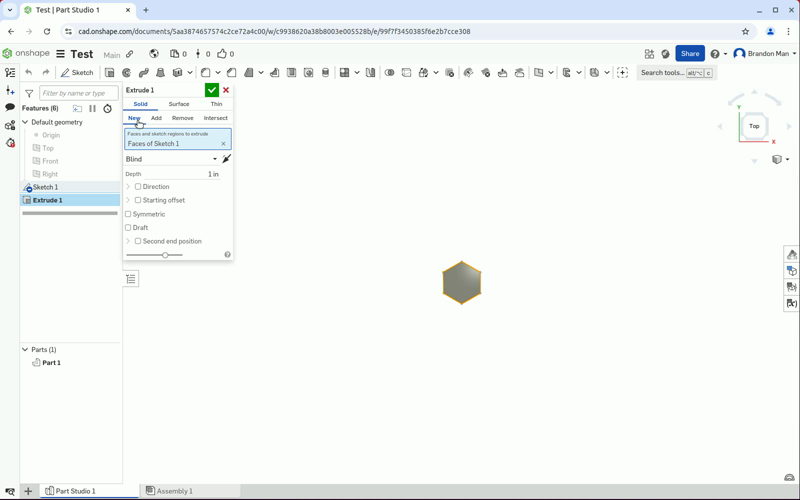
click(137, 120)
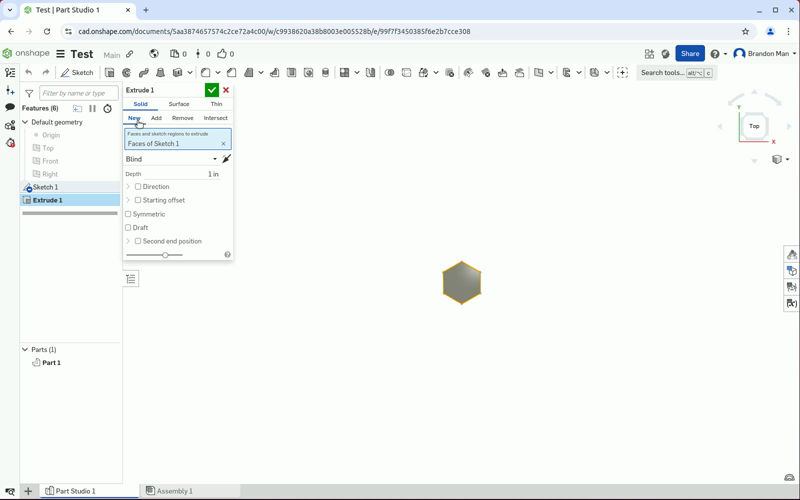
key(tab, 4)
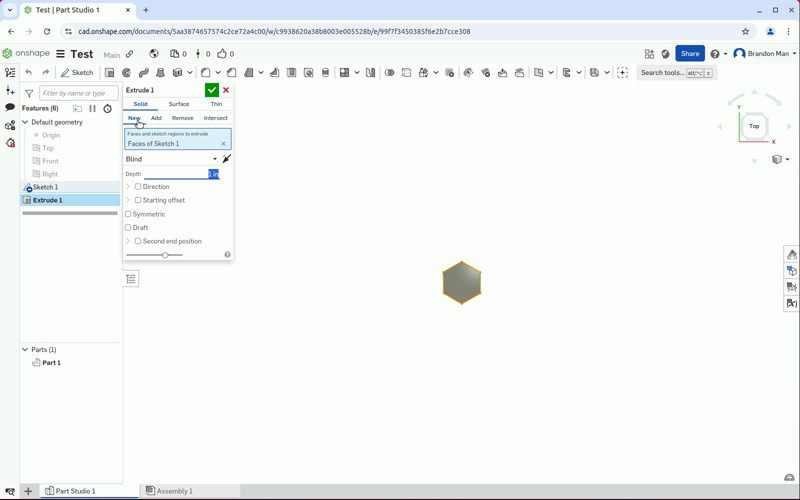
text(23.108)
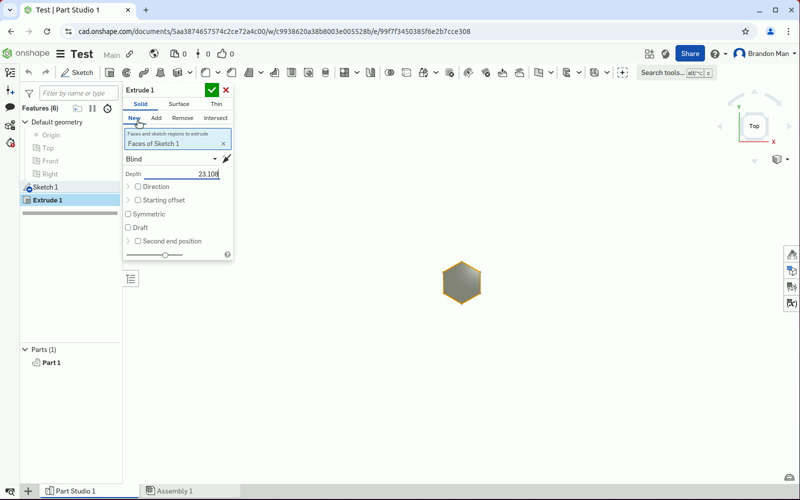
key(enter)
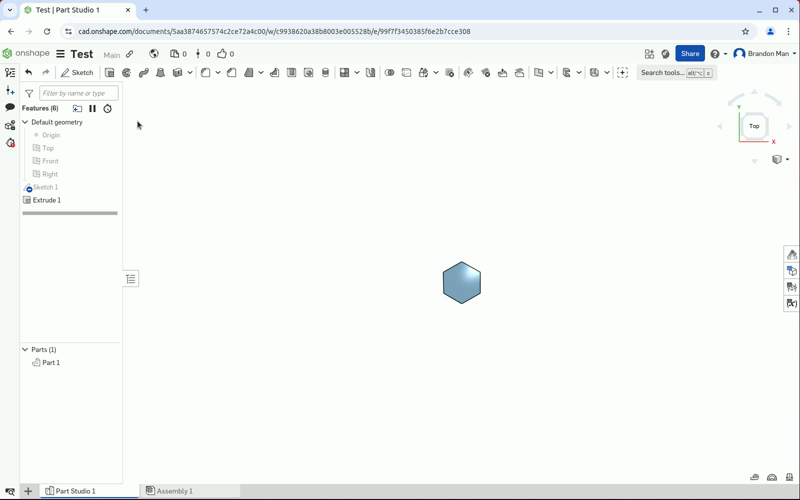
key(shift+h)
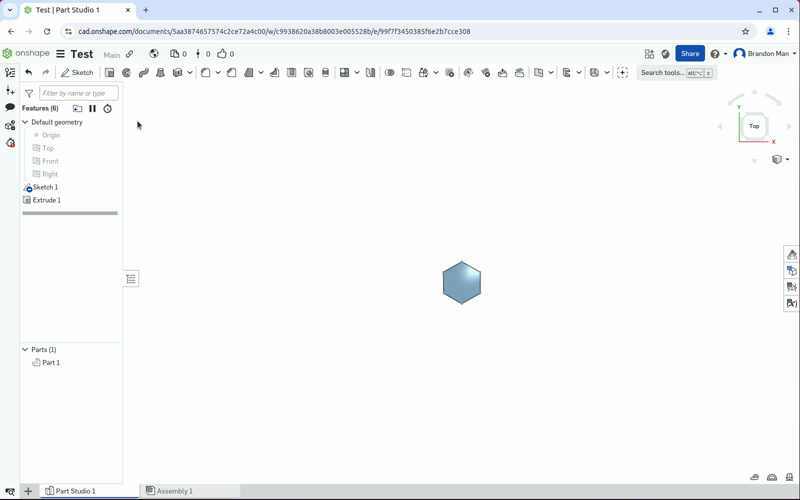
key(shift+h)
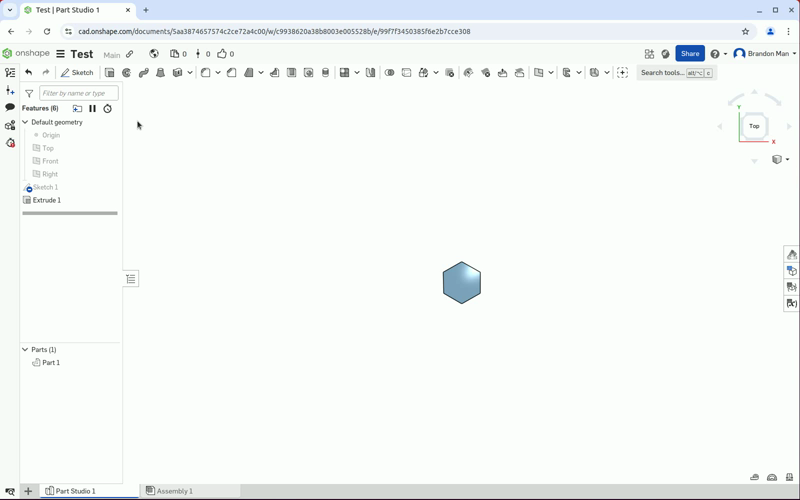
mouse_move(73, 189)
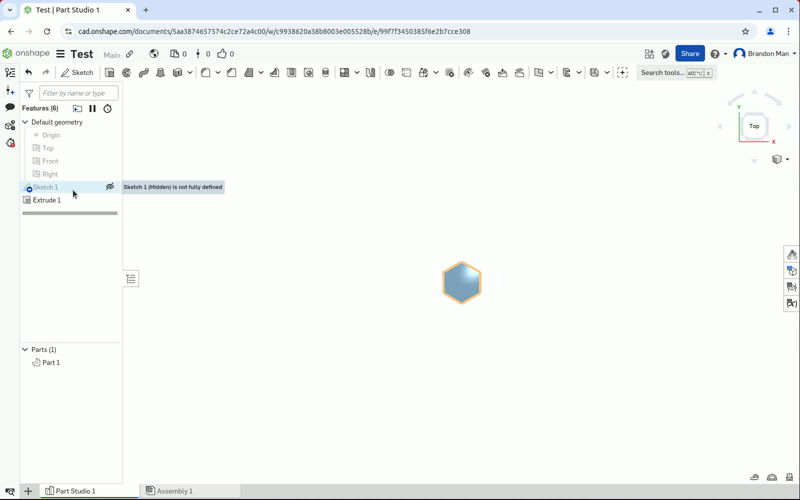
click(73, 189)
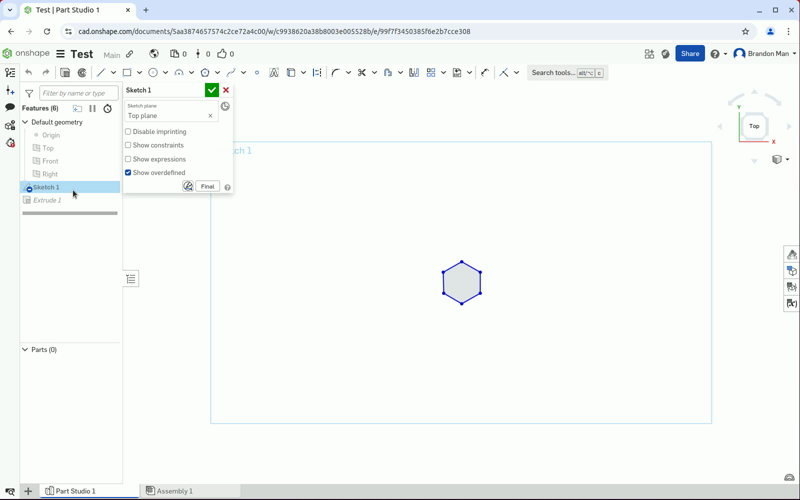
mouse_move(229, 92)
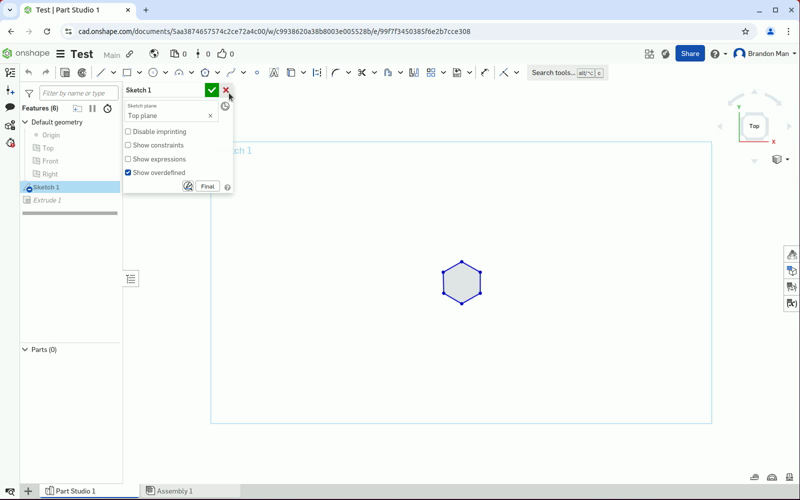
click(229, 92)
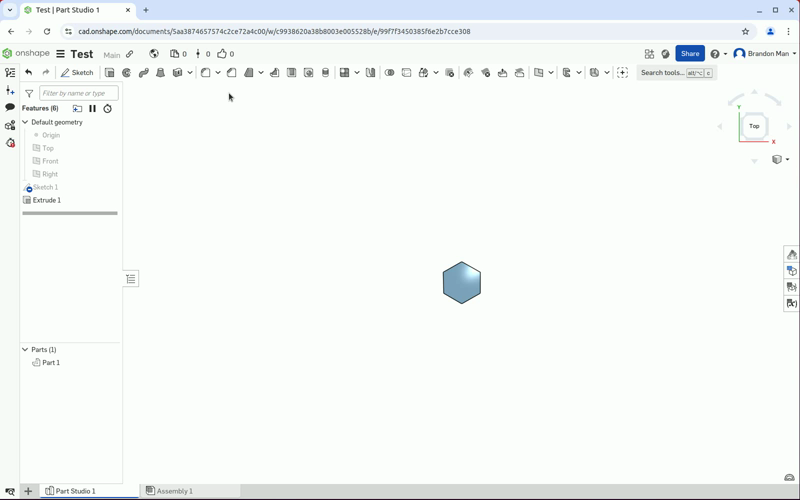
mouse_move(541, 75)
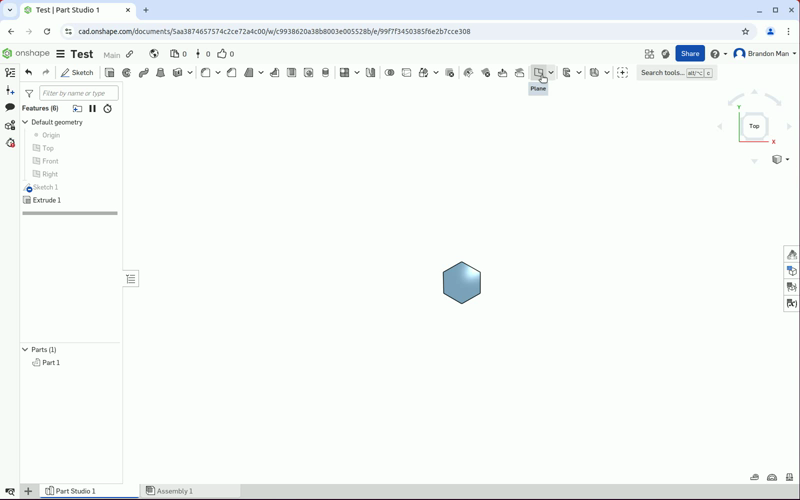
click(541, 75)
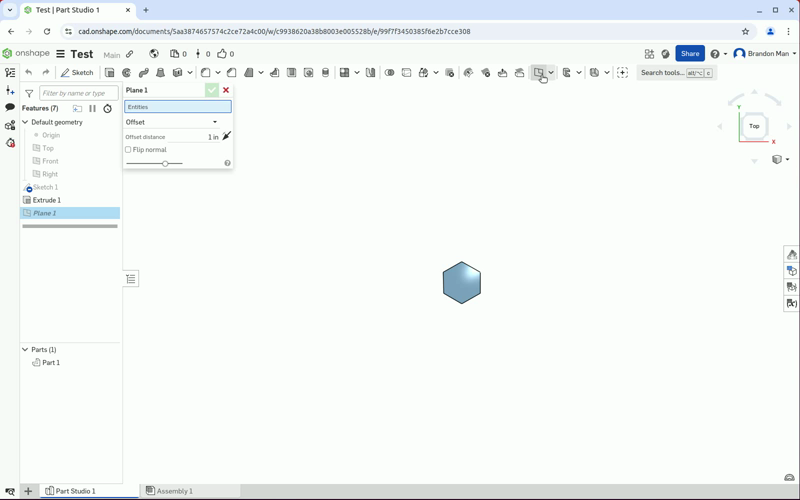
mouse_move(73, 150)
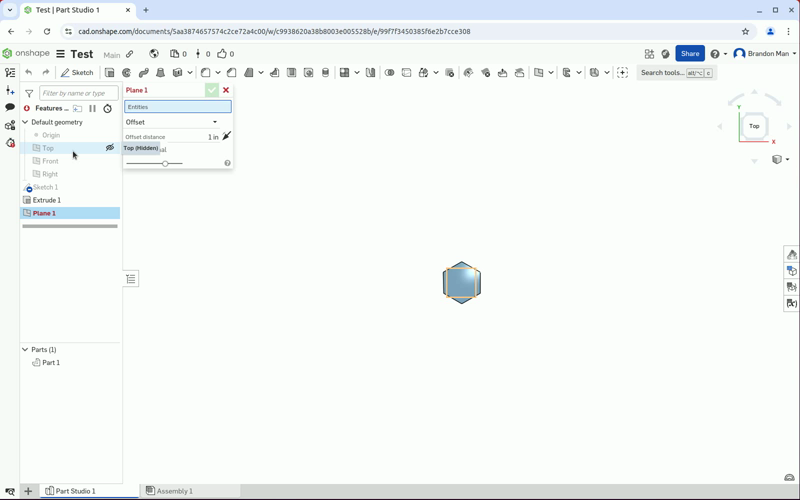
click(73, 150)
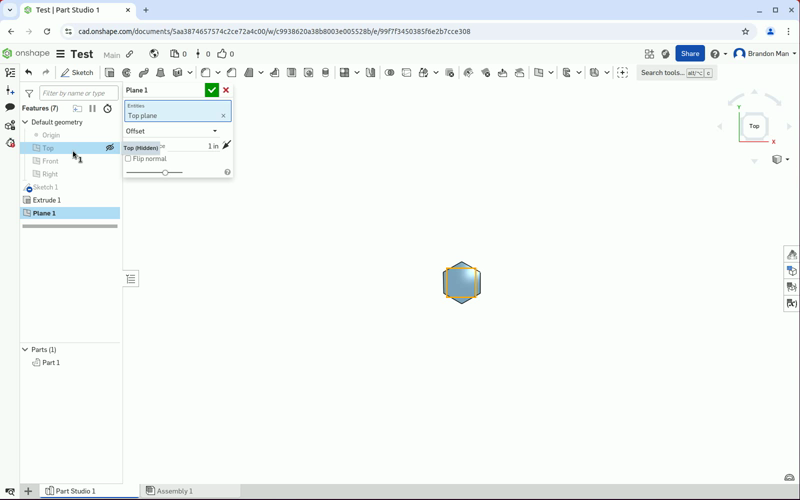
key(tab, 2)
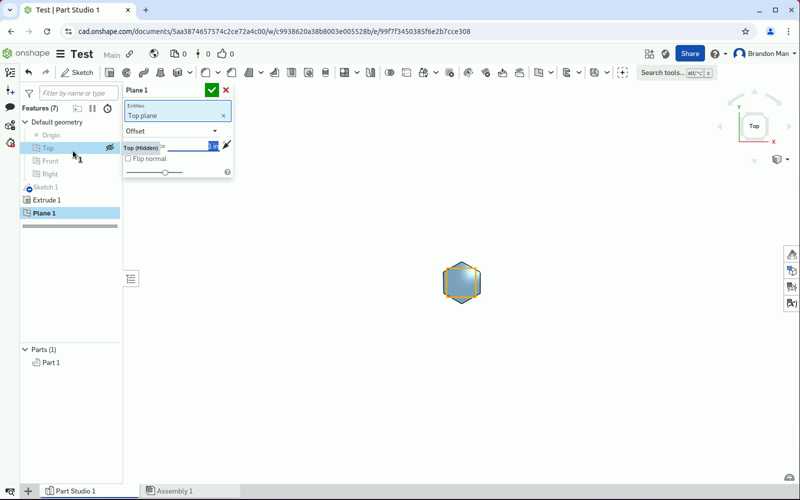
text(23.108)
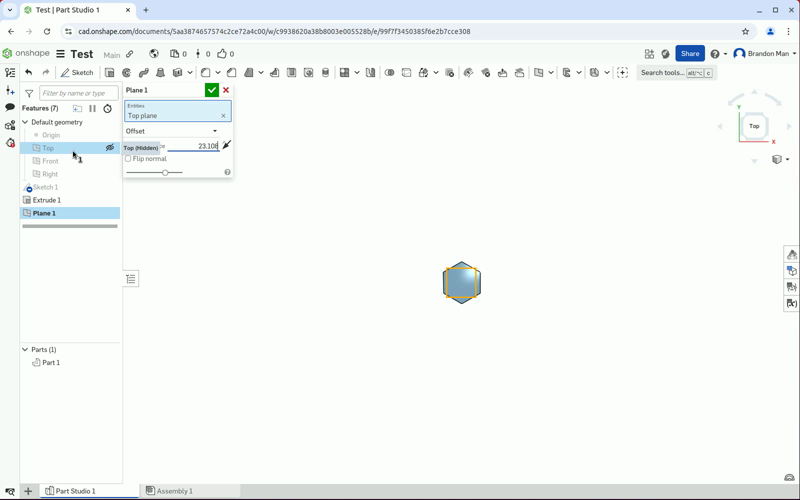
key(enter, 2)
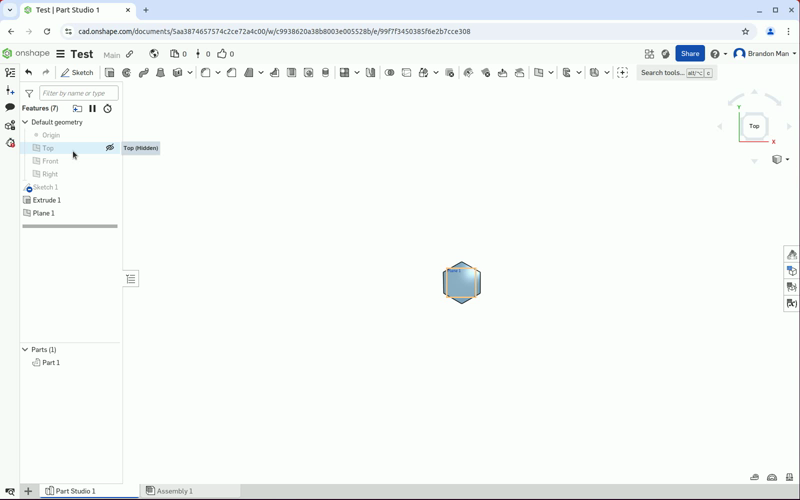
key(shift+s)
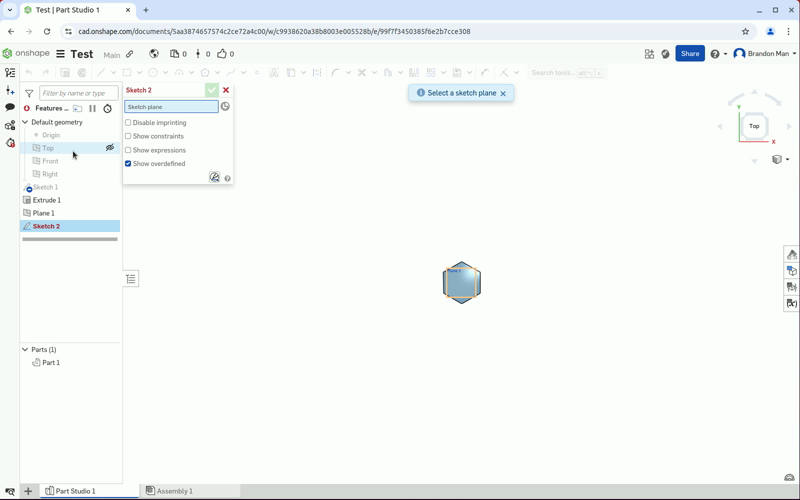
mouse_move(73, 215)
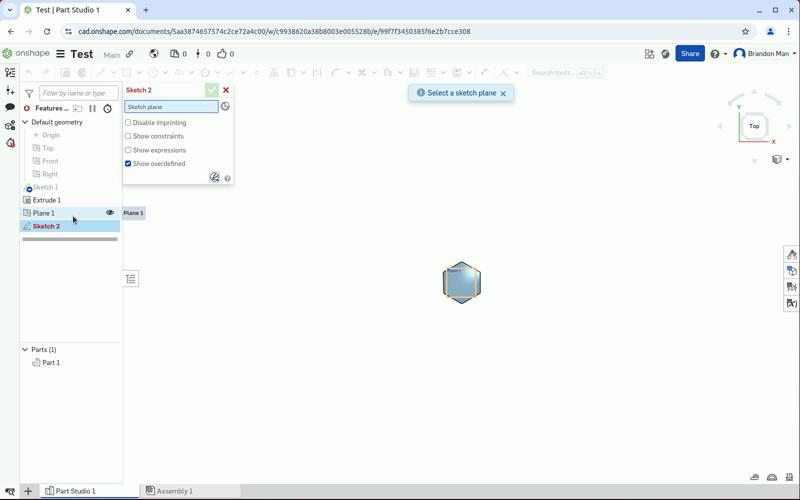
click(73, 215)
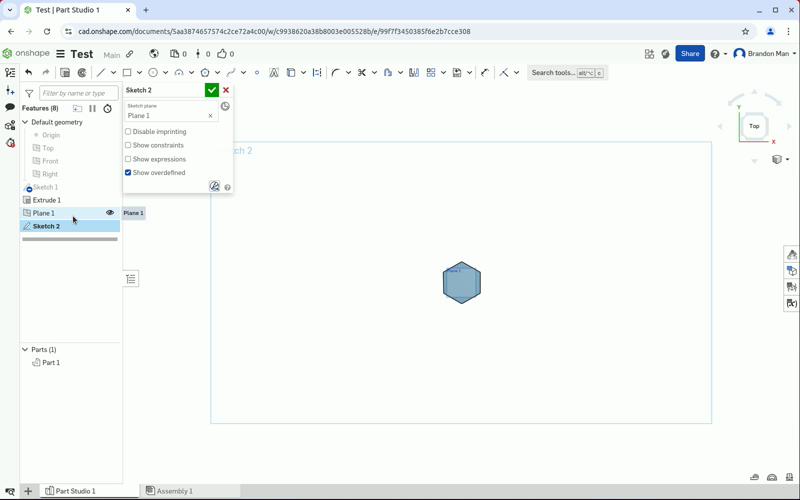
mouse_move(73, 352)
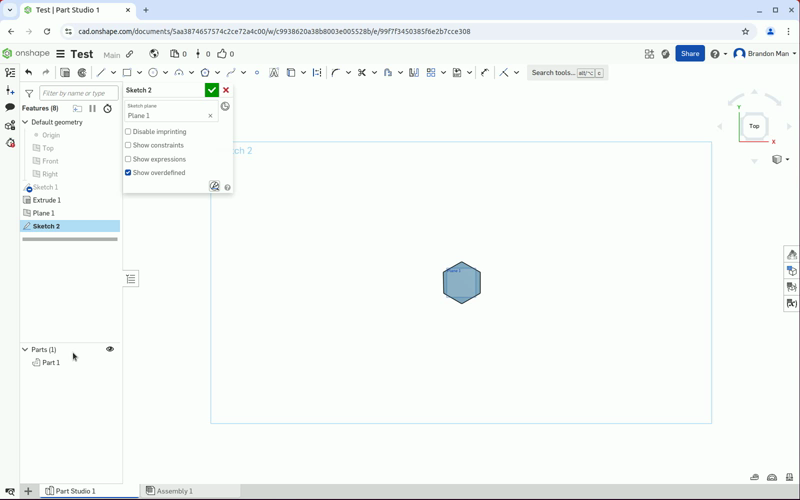
key(y)
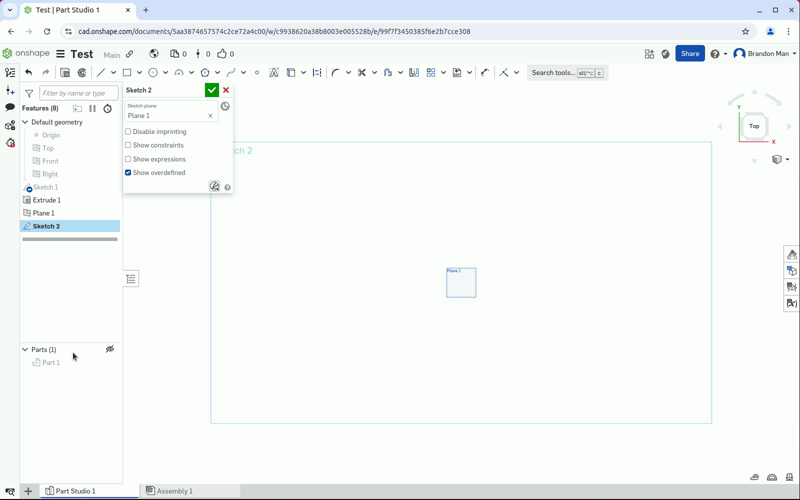
key(c)
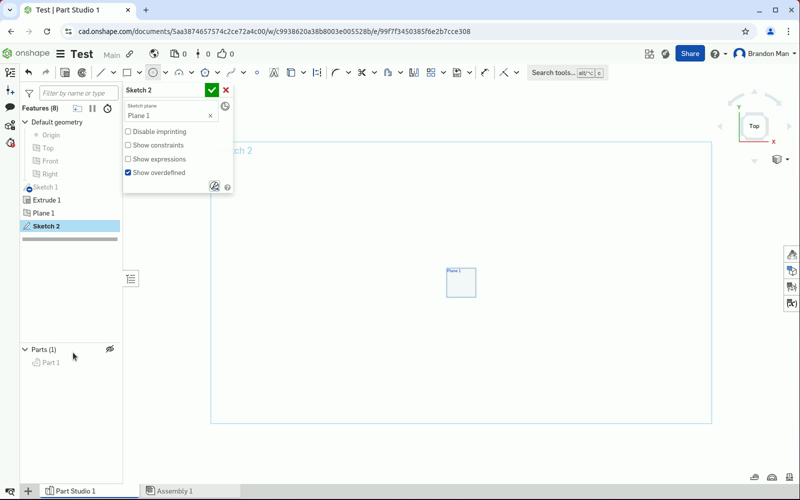
key_down(shift)
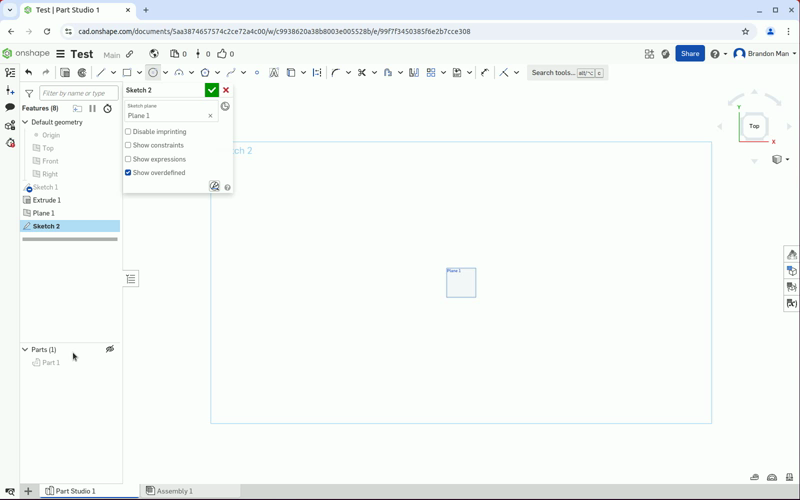
mouse_move(460, 282)
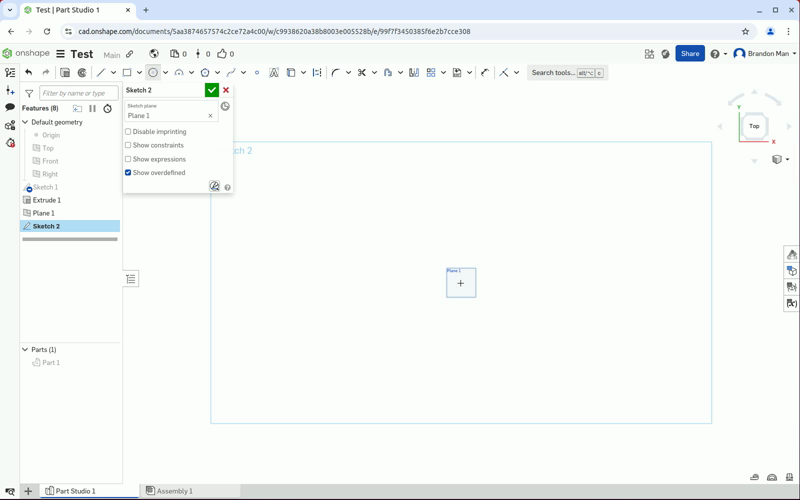
click(460, 282)
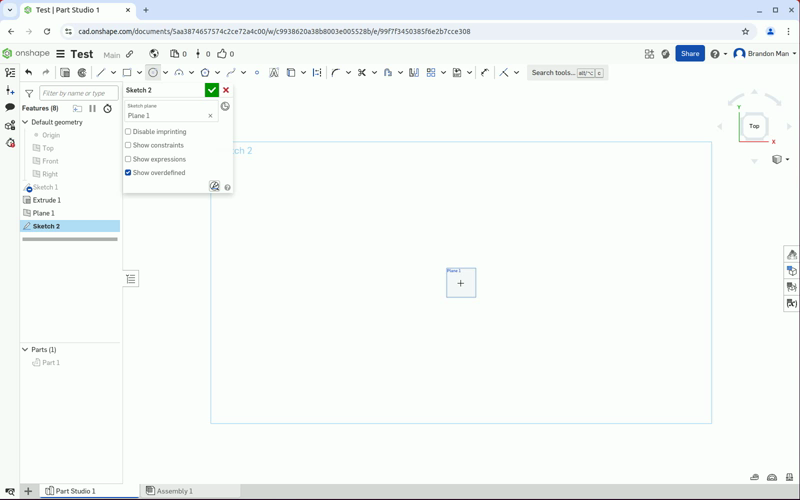
key_up(shift)
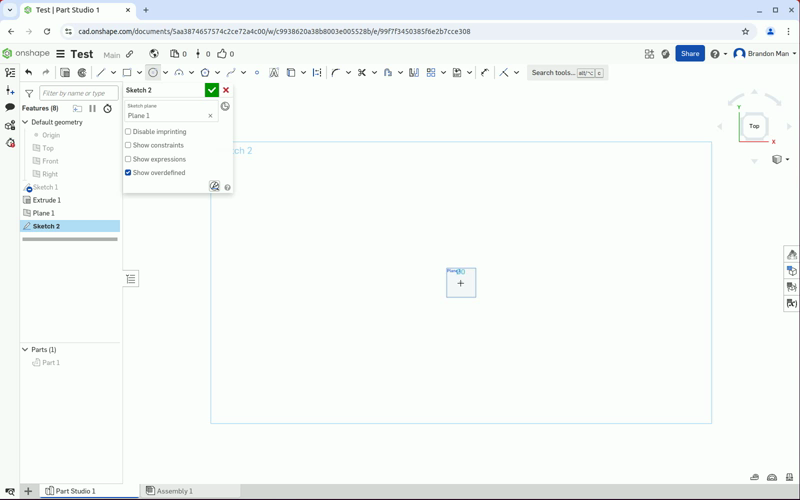
mouse_move(477, 282)
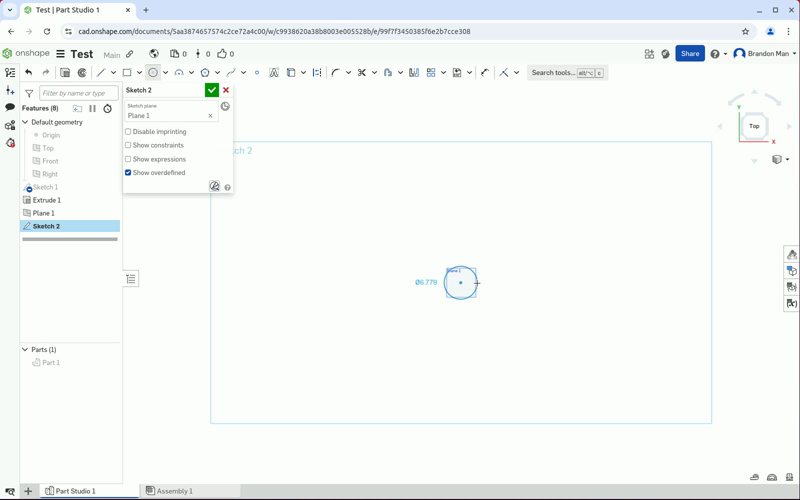
click(477, 282)
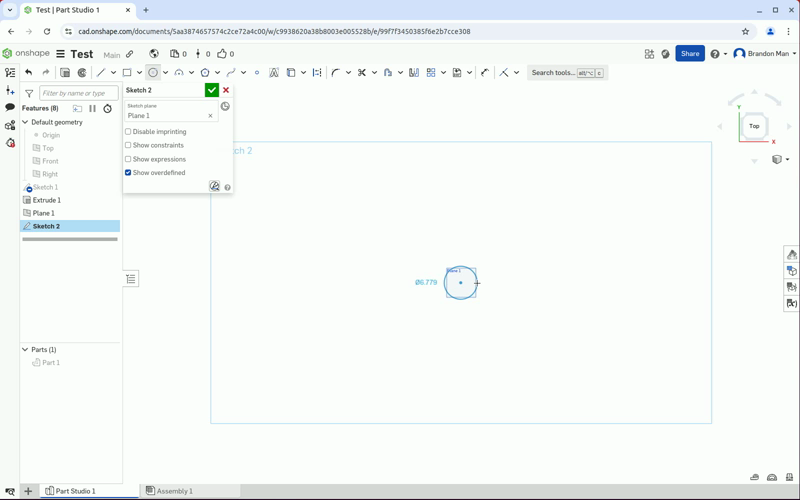
key(esc)
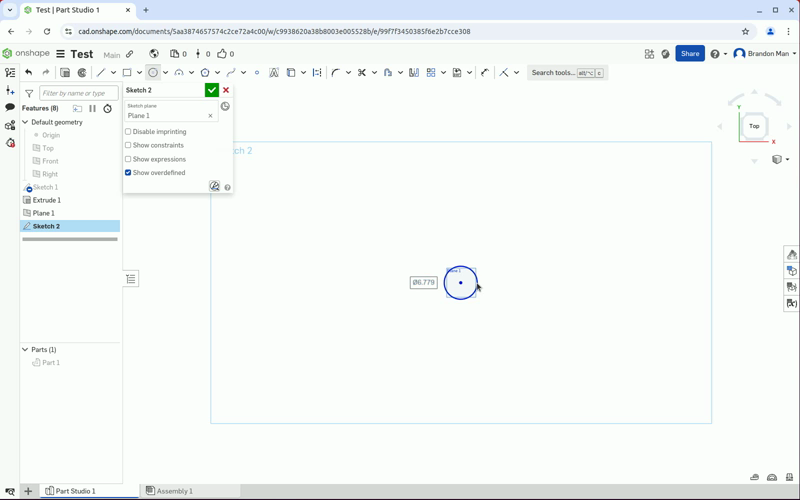
mouse_move(451, 275)
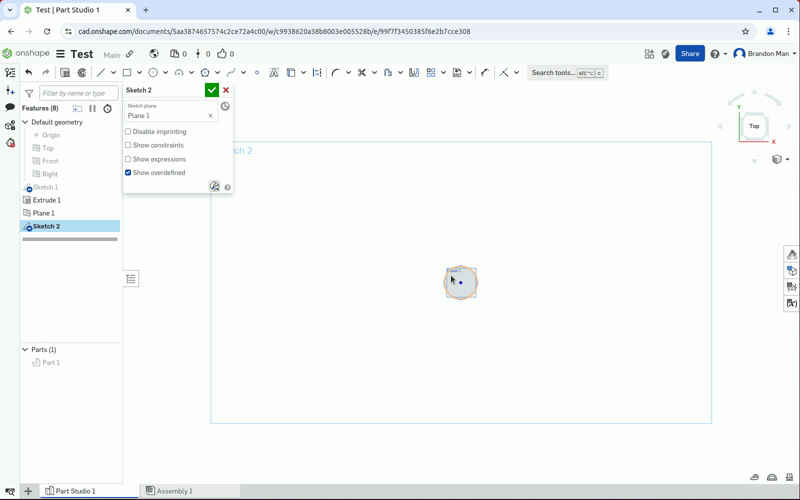
scroll(6)
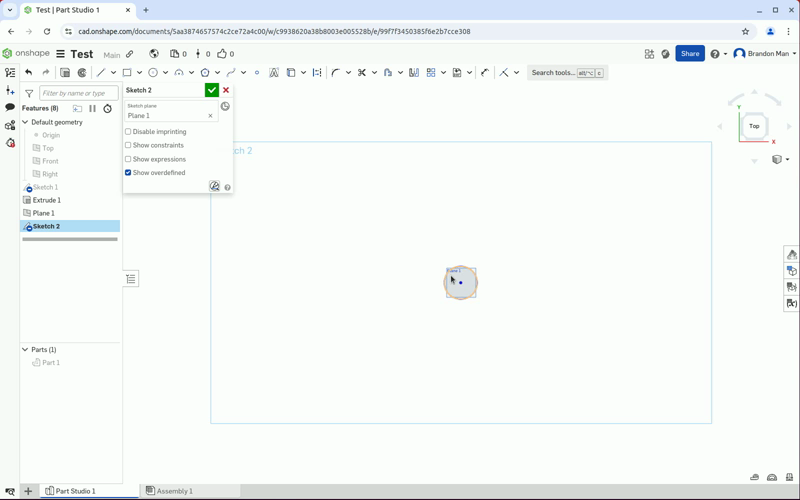
scroll(6)
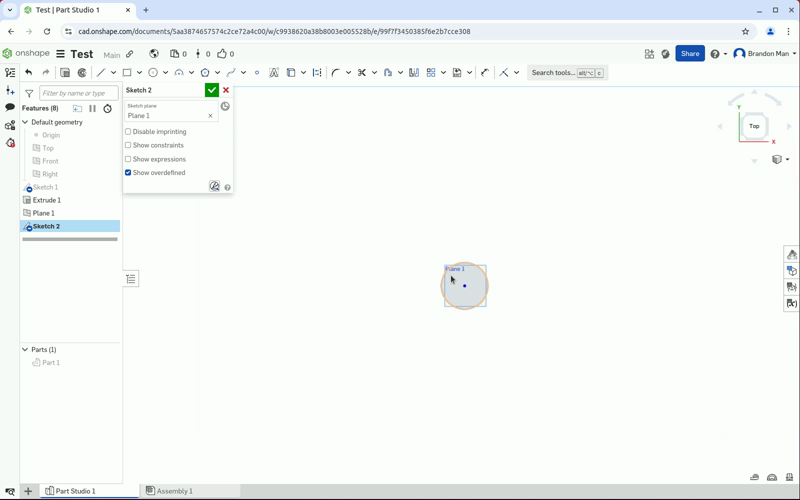
scroll(6)
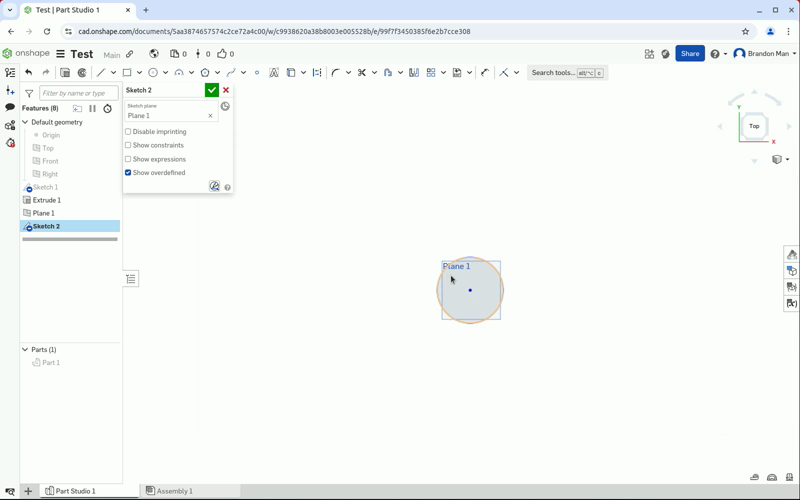
scroll(6)
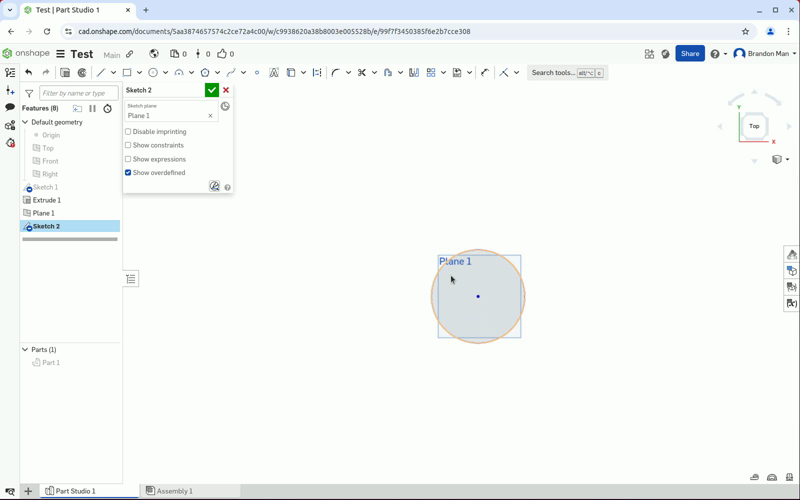
scroll(6)
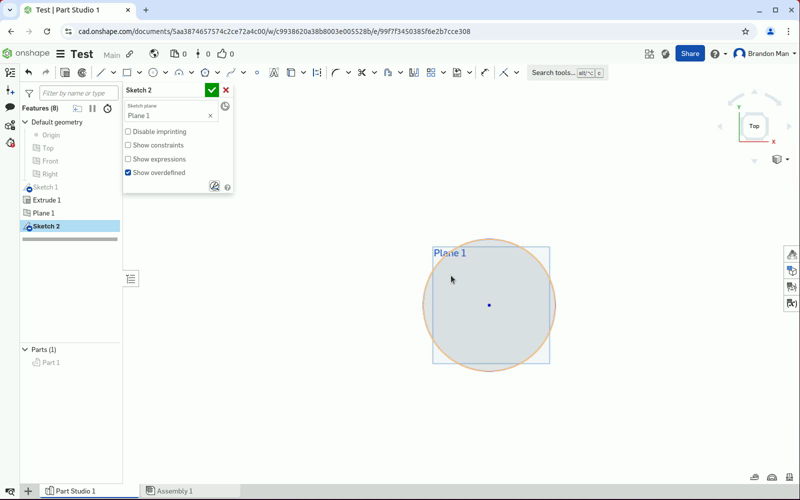
scroll(6)
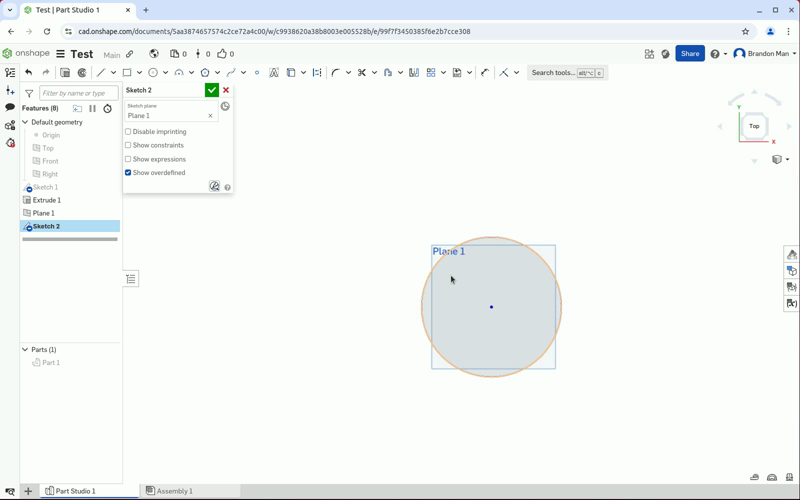
scroll(6)
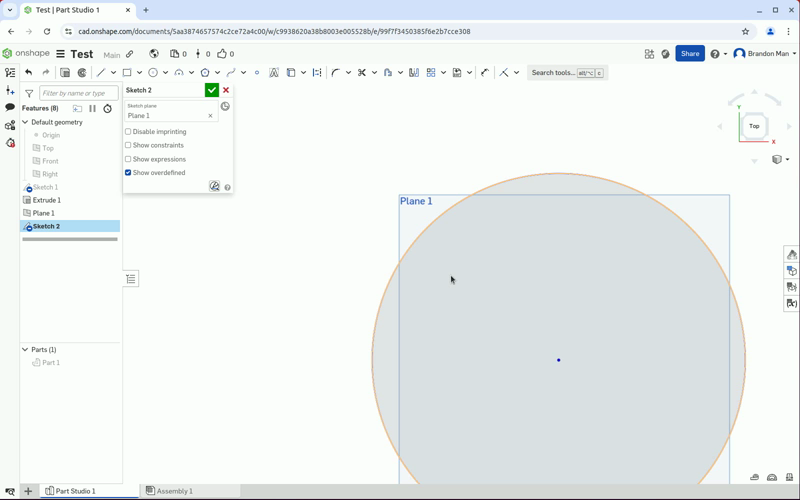
click(451, 275)
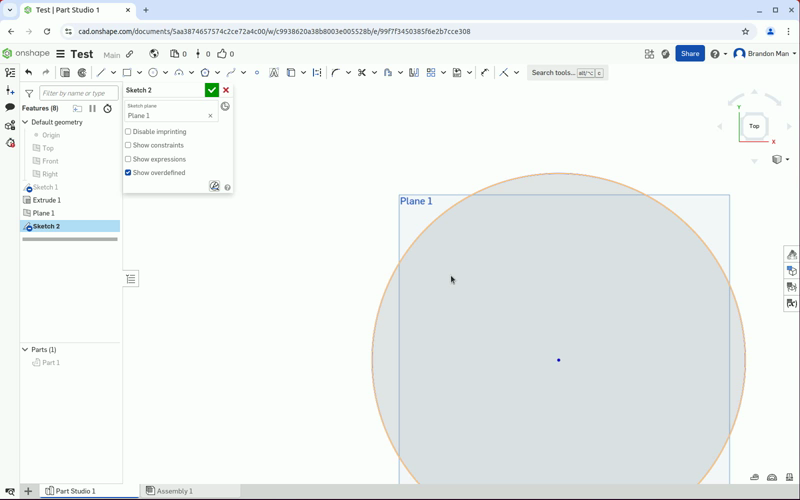
scroll(-6)
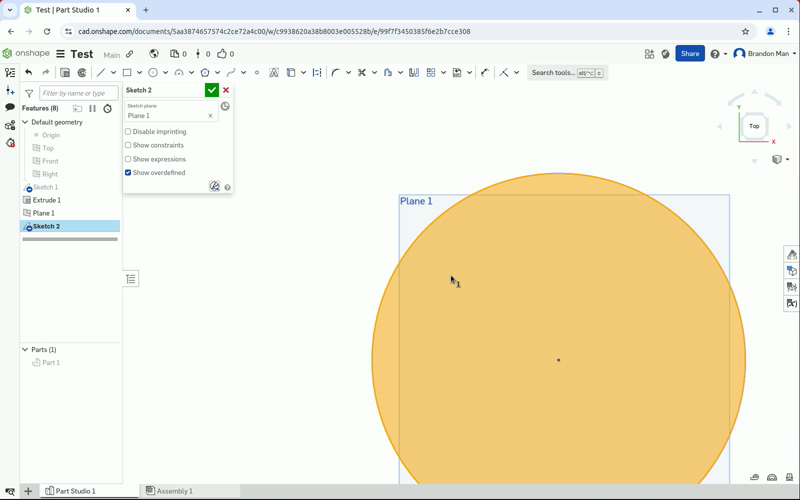
scroll(-6)
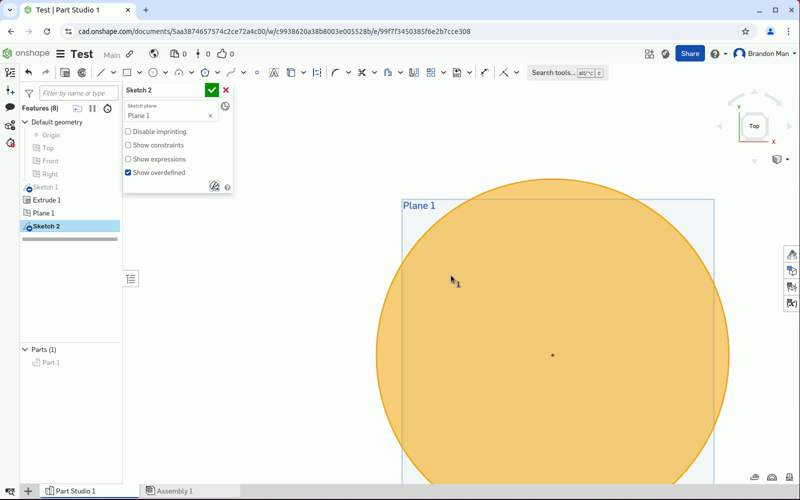
scroll(-6)
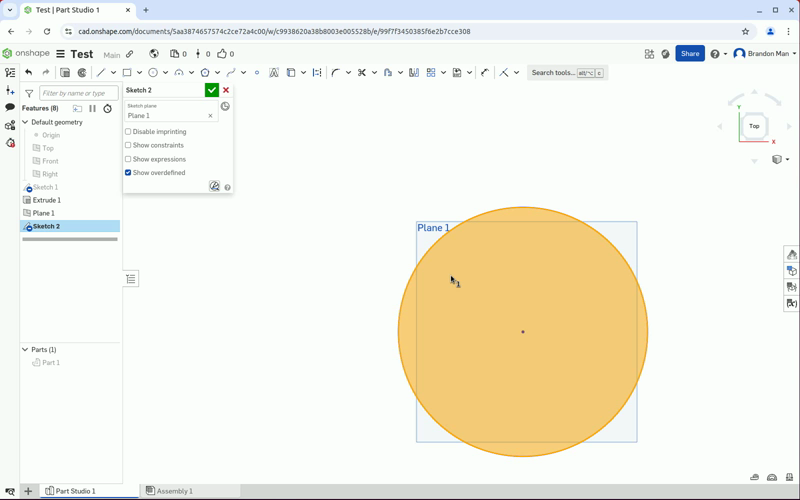
scroll(-6)
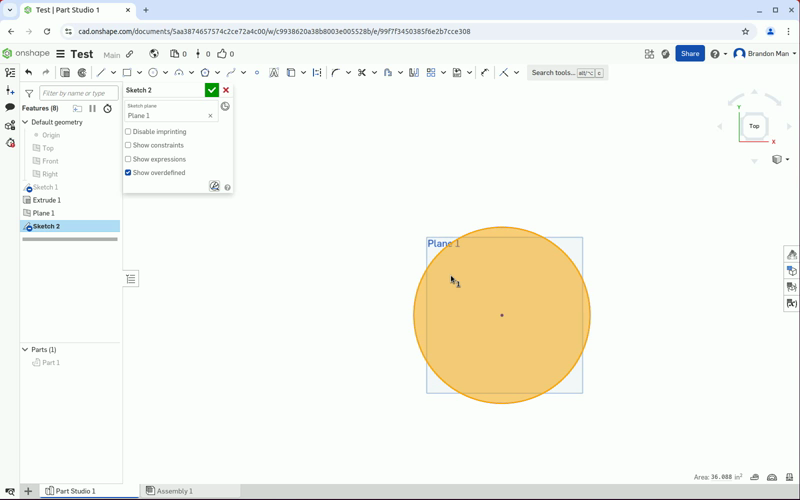
scroll(-6)
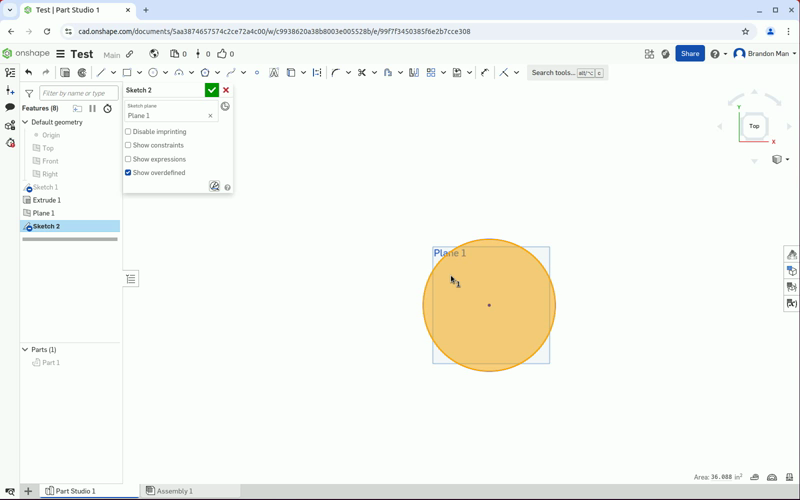
scroll(-6)
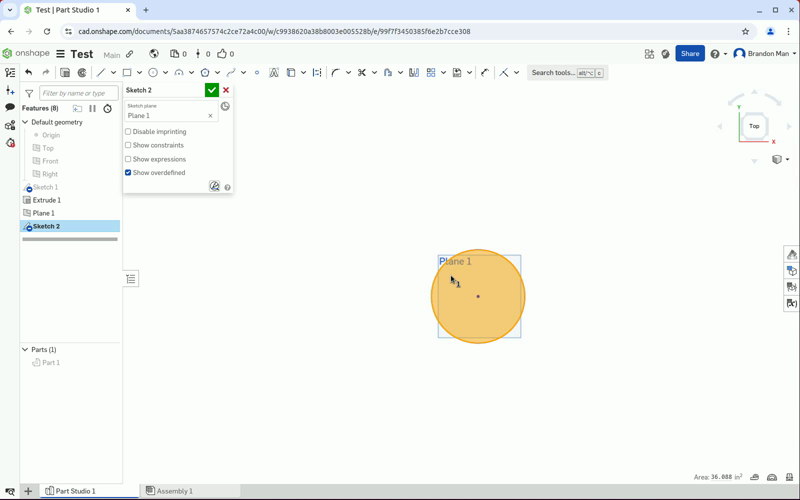
scroll(-6)
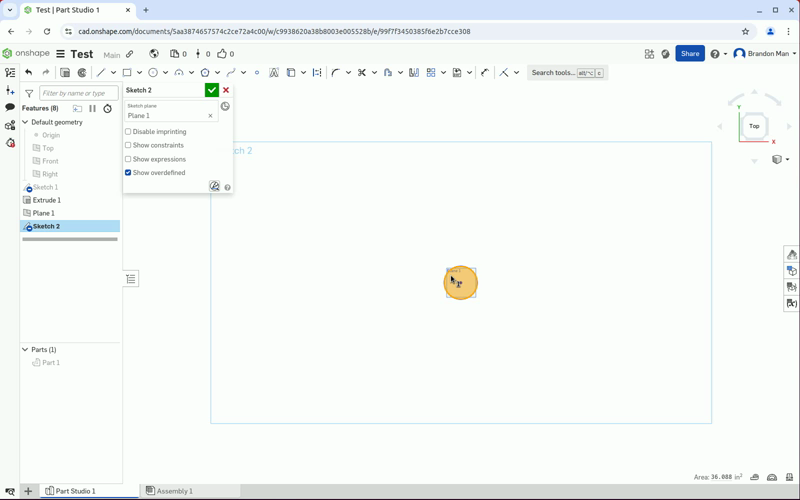
mouse_move(73, 352)
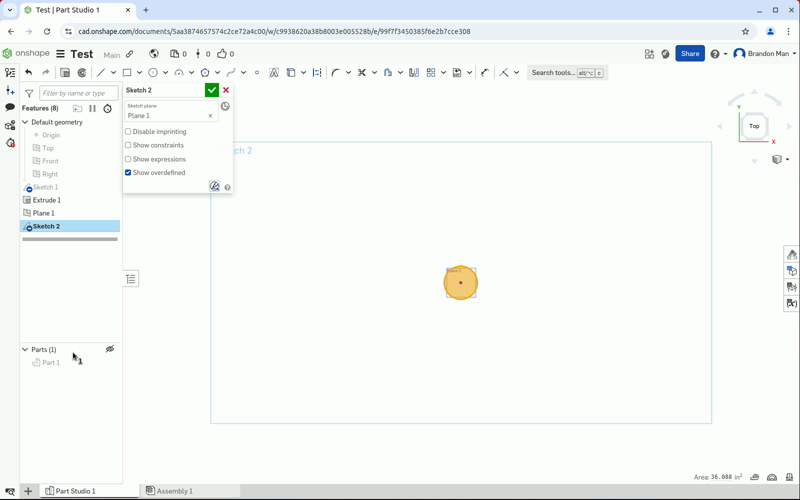
key(shift+y)
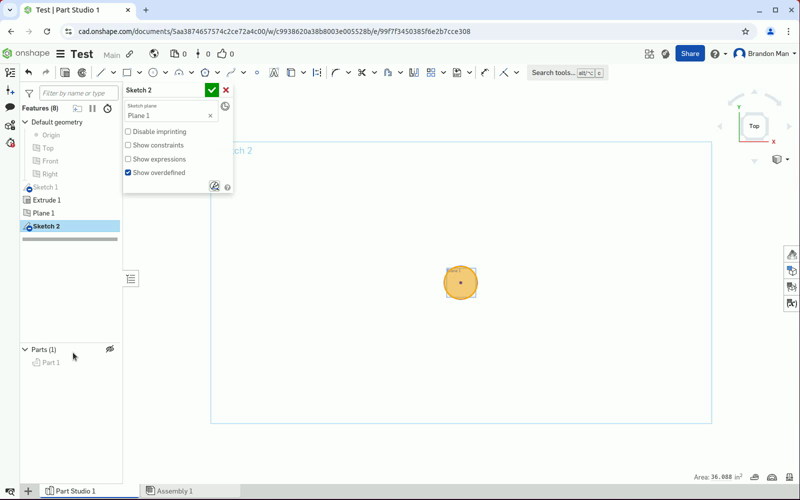
key(shift+e)
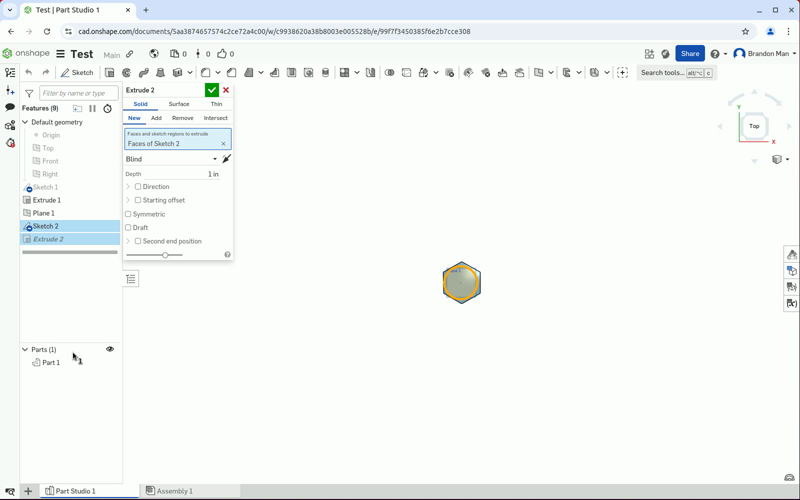
mouse_move(143, 106)
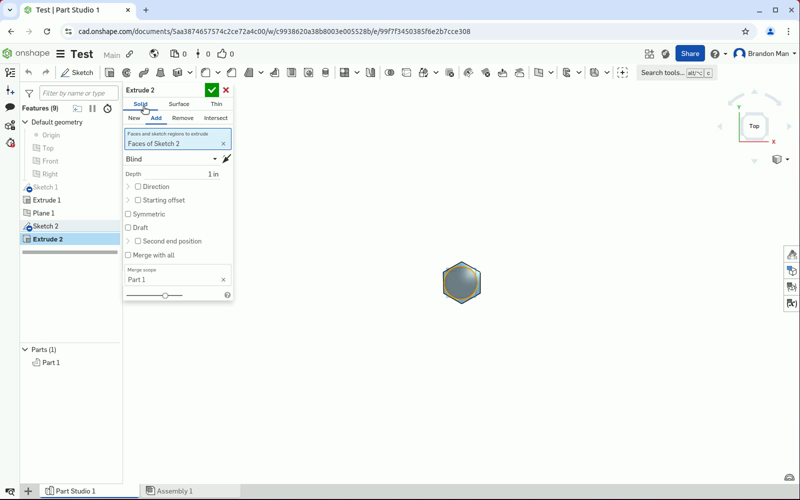
click(143, 106)
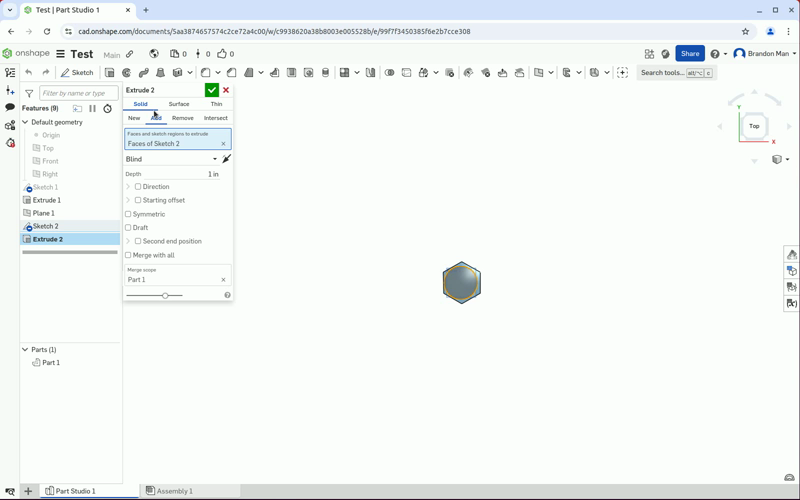
mouse_move(186, 120)
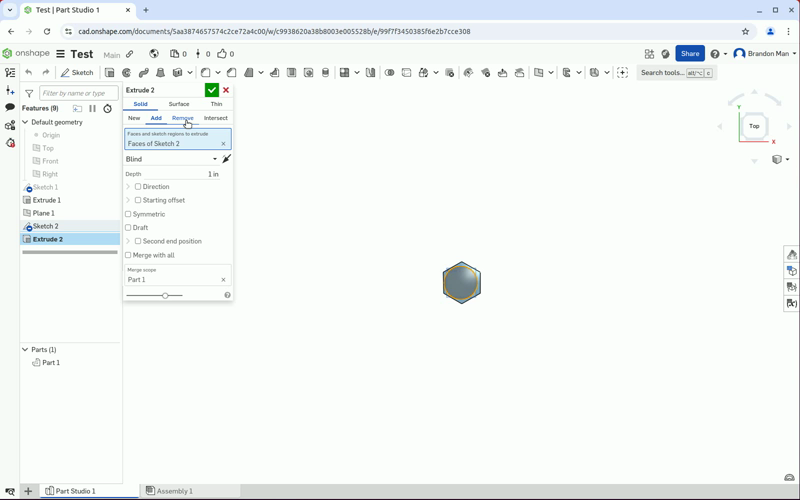
click(186, 120)
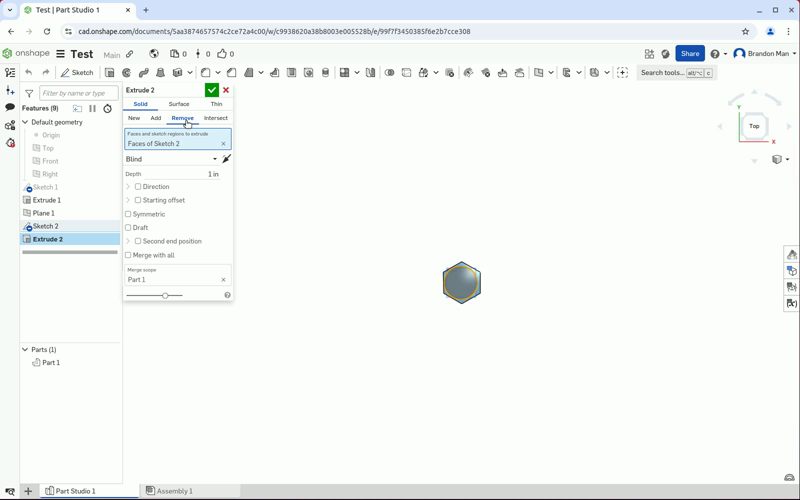
key(tab, 4)
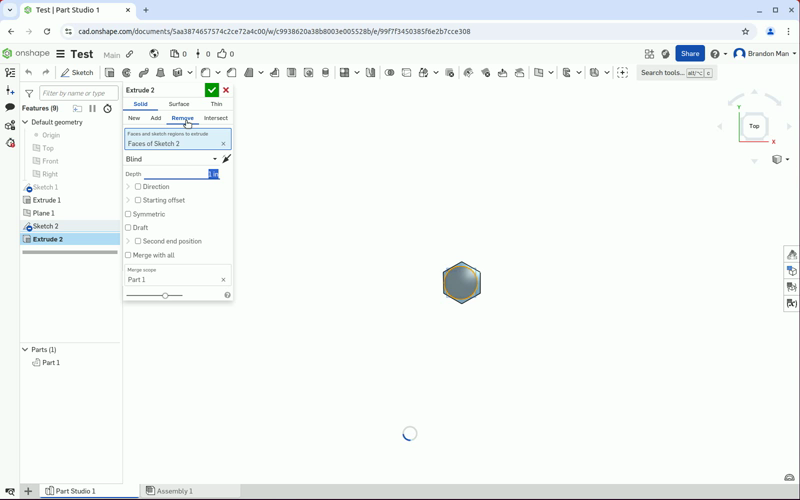
text(30.811)
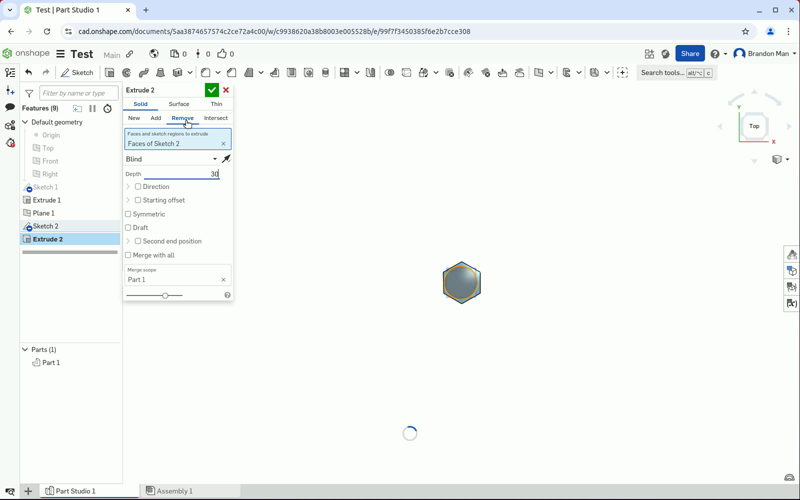
key(tab, 6)
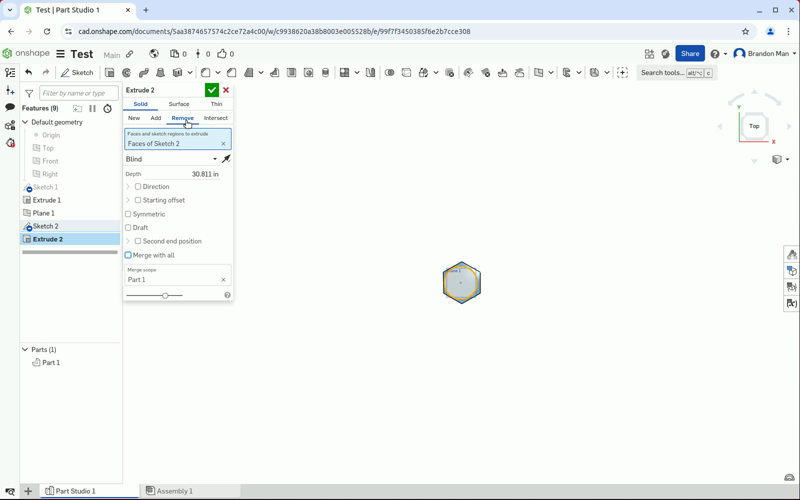
key(space)
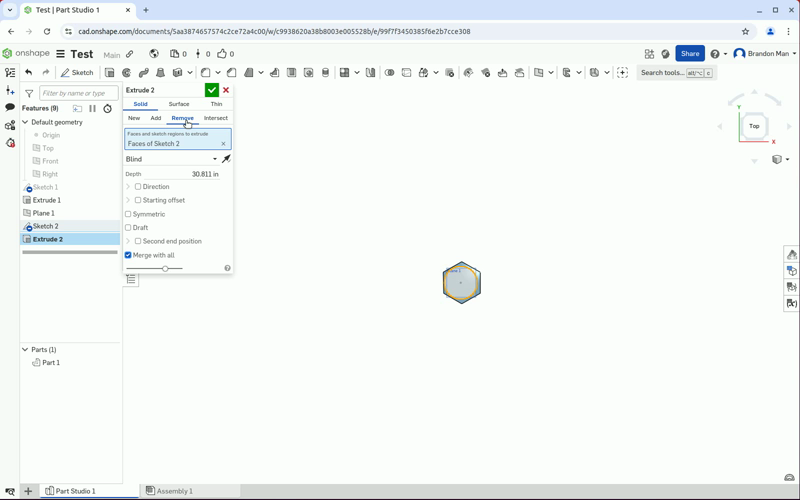
key(enter)
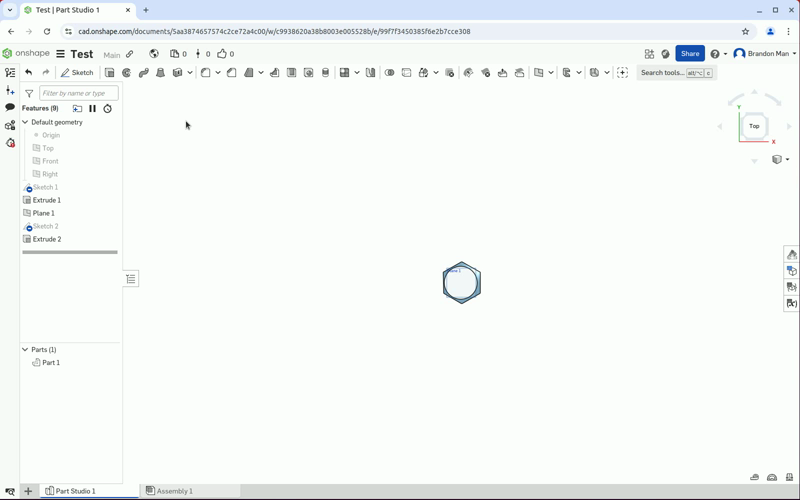
key(shift+h)
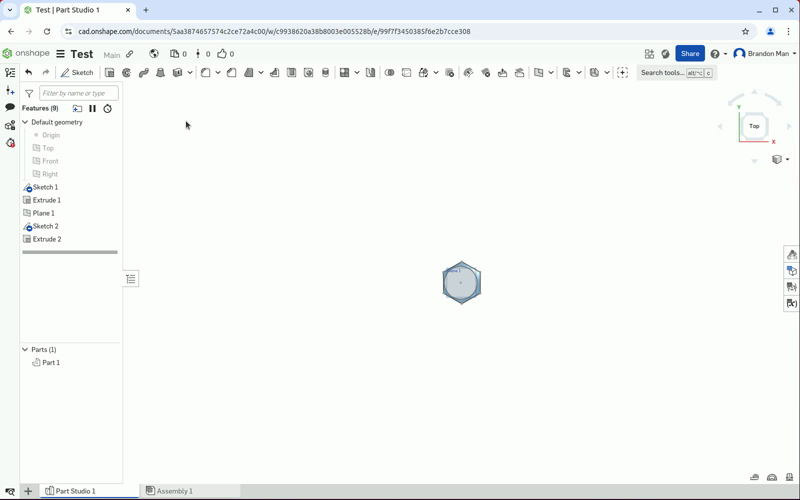
key(shift+h)
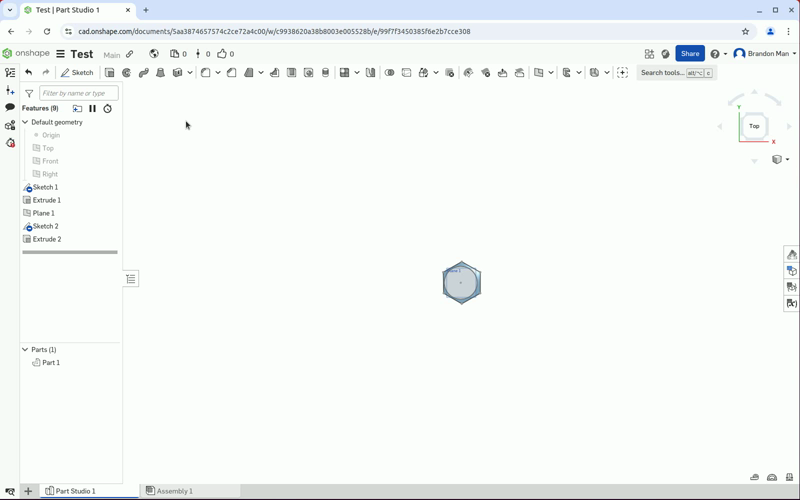
key(shift+7)
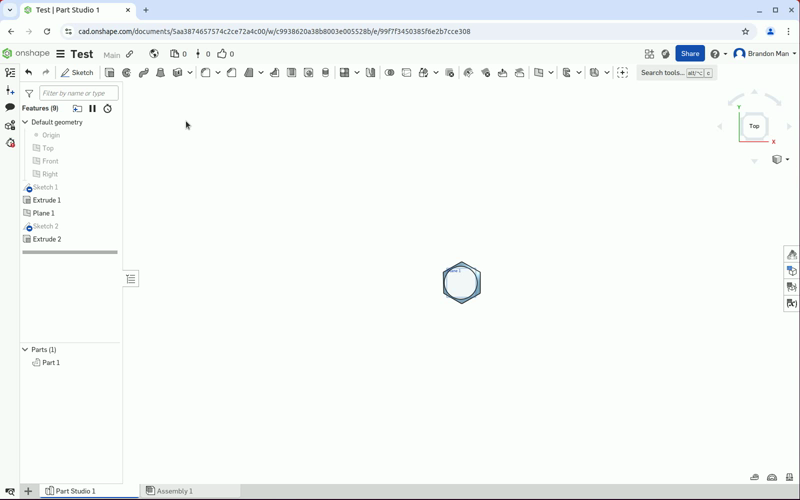
key(up, 3)
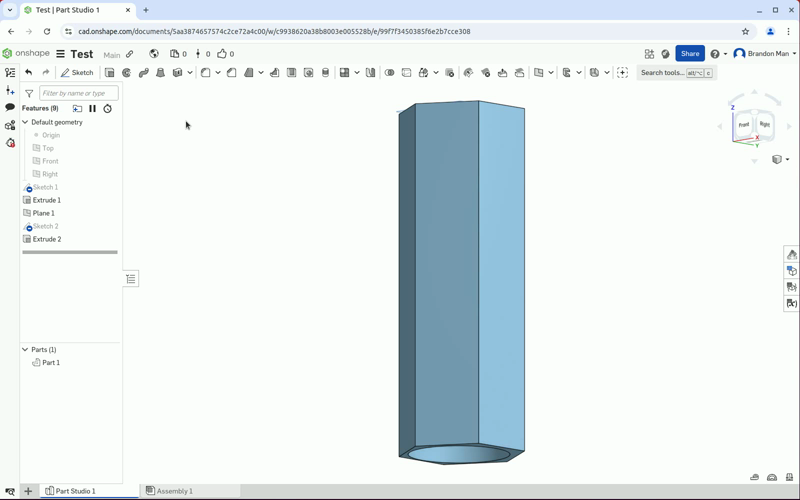
key(left, 3)
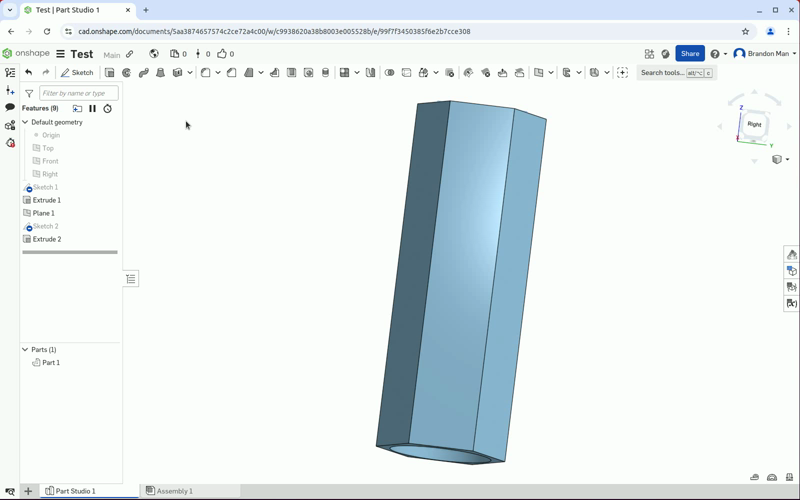
key(right, 3)
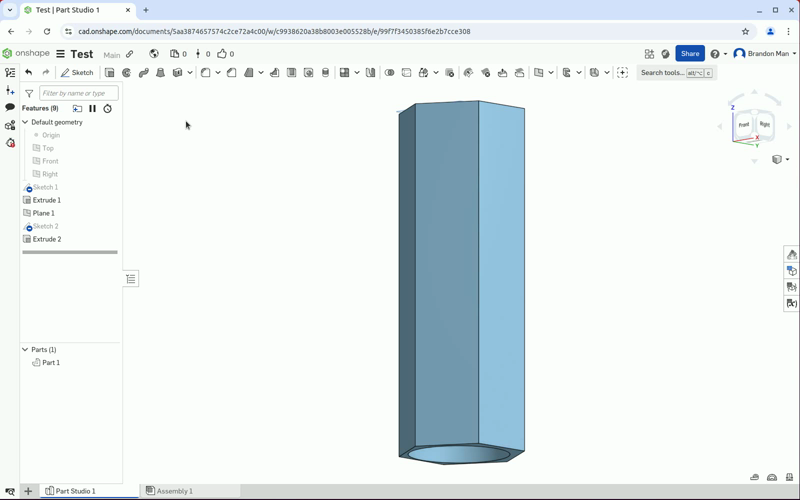
key(down, 3)
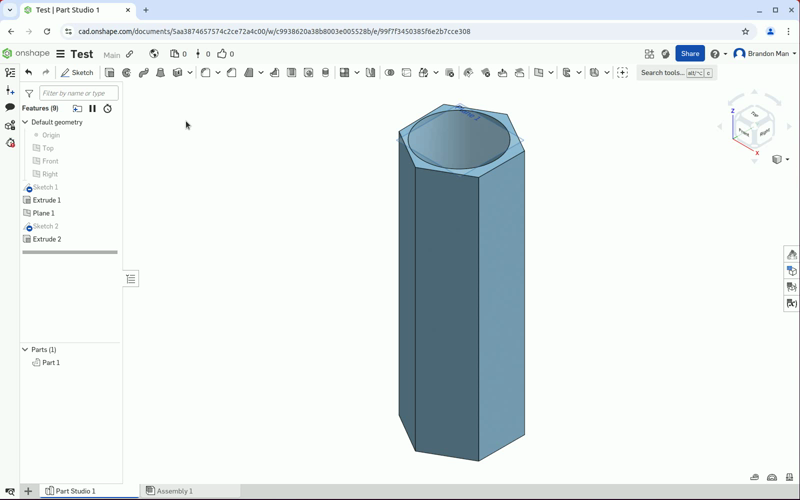
mouse_move(73, 189)
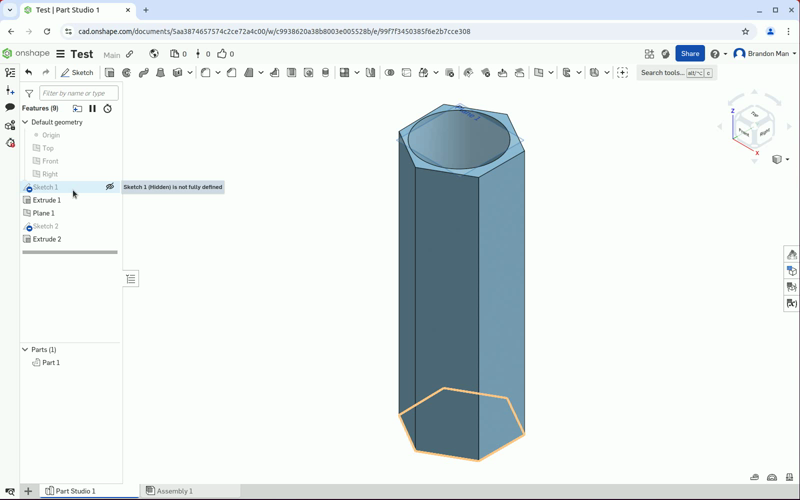
click(73, 189)